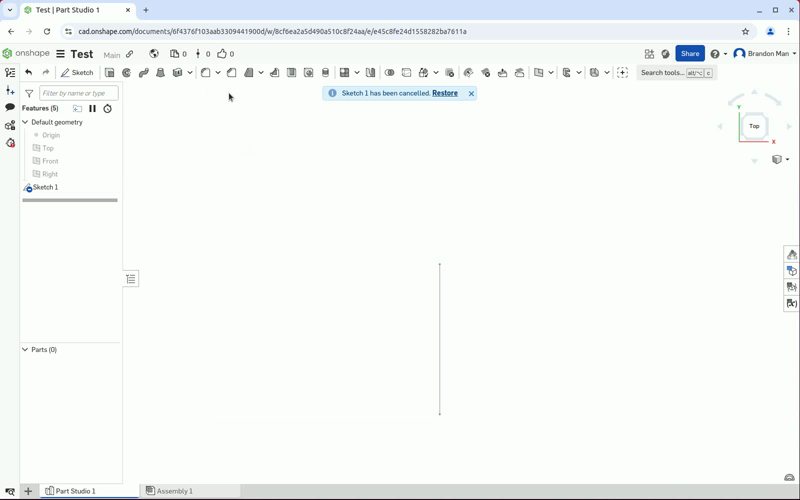
key(shift+h)
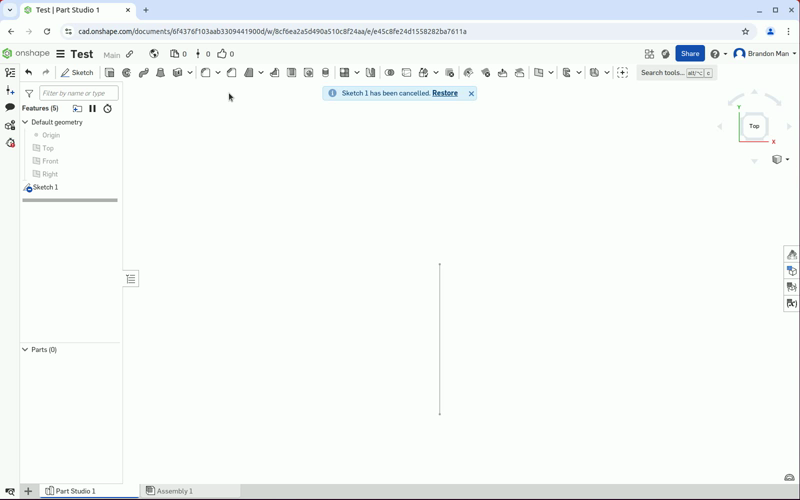
key(shift+s)
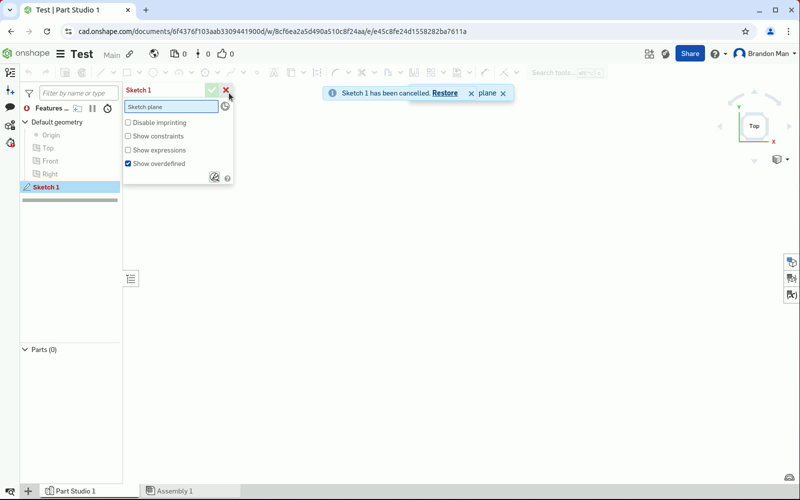
mouse_move(73, 150)
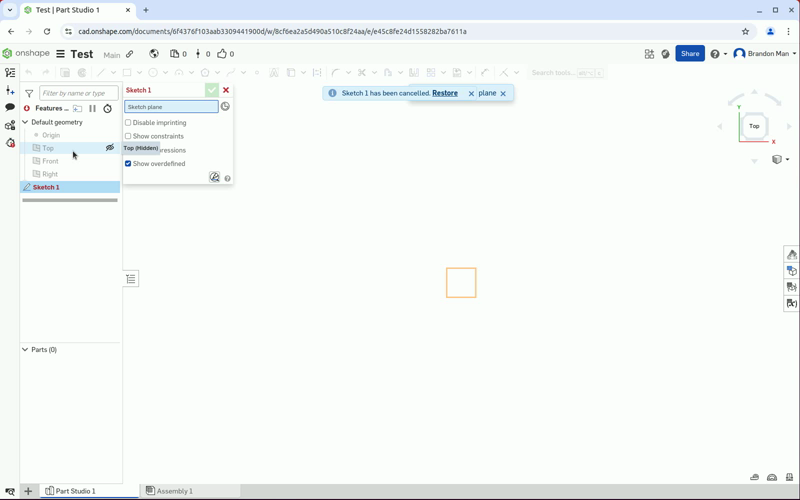
click(73, 150)
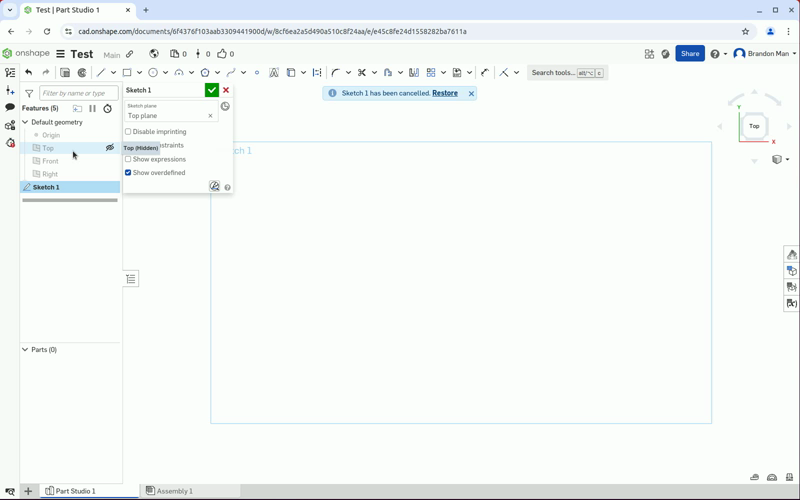
mouse_move(73, 352)
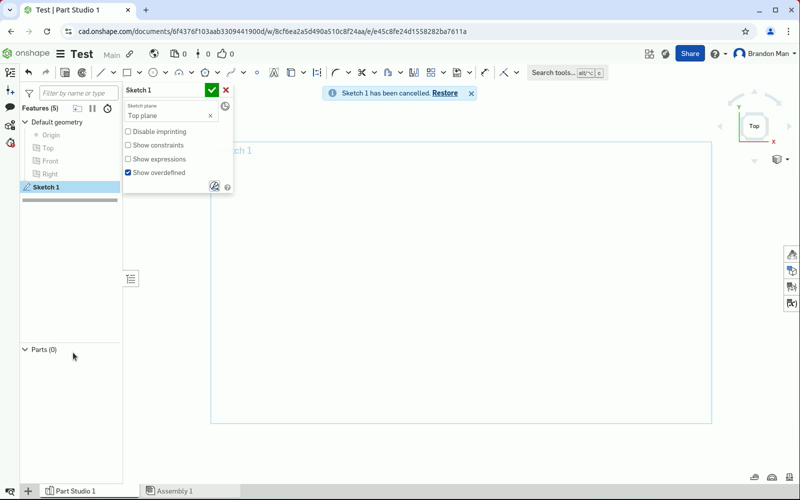
key(y)
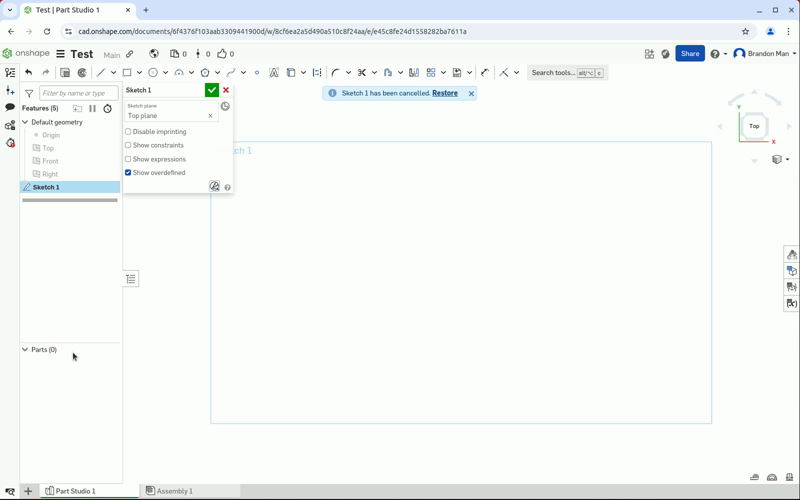
key(l)
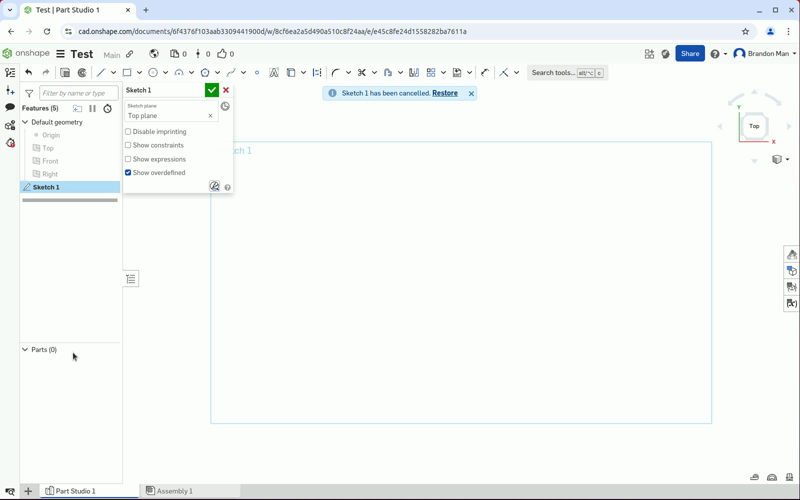
key_down(shift)
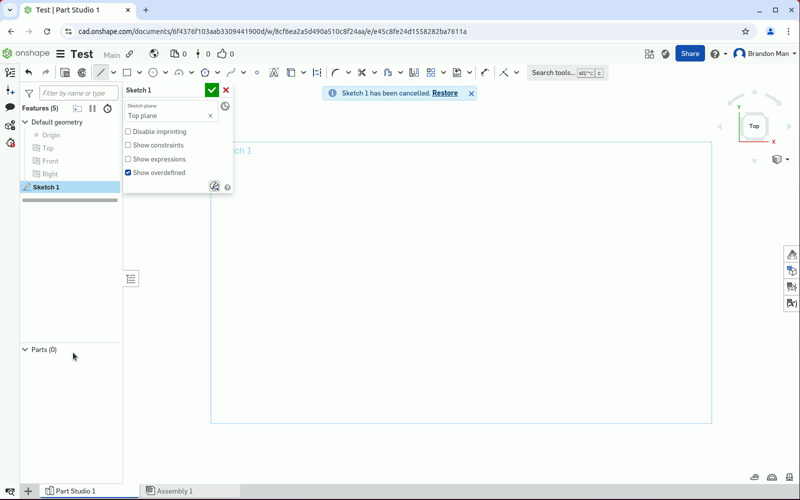
mouse_move(385, 320)
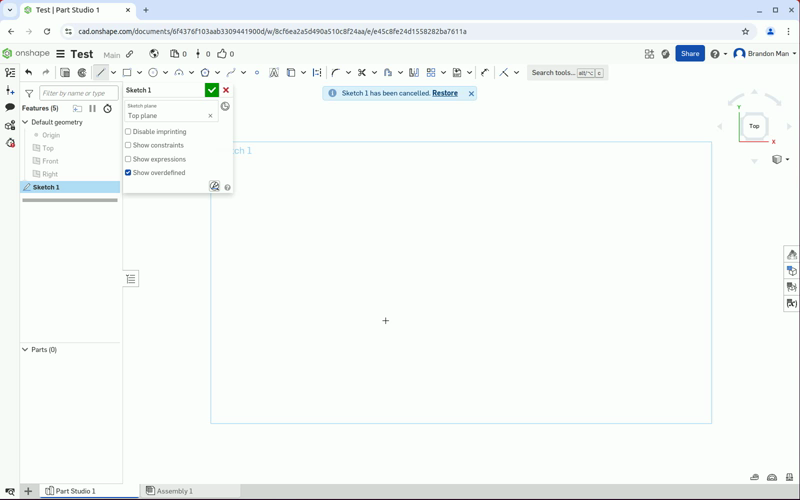
click(385, 320)
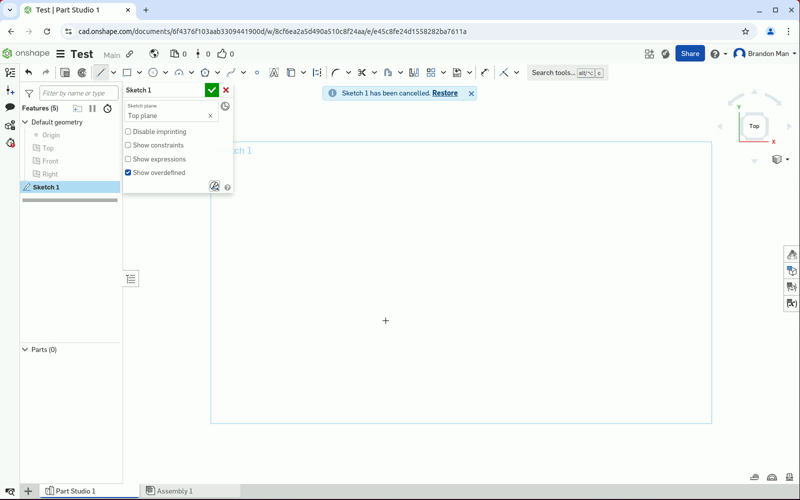
key_up(shift)
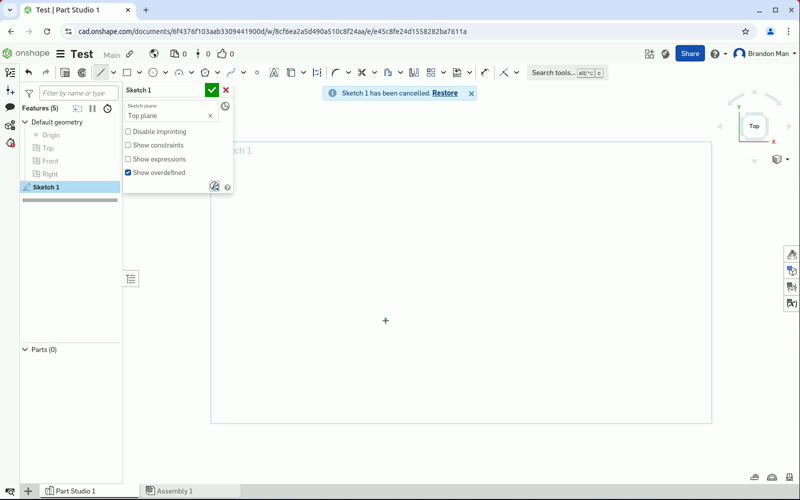
key_down(shift)
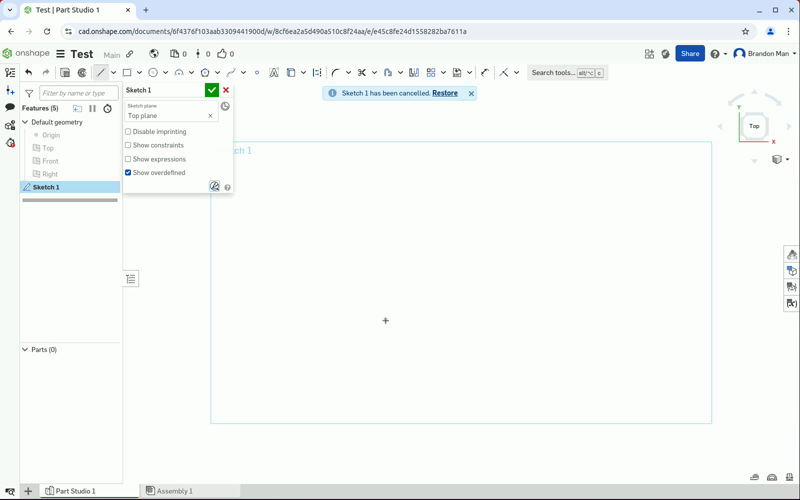
mouse_move(515, 320)
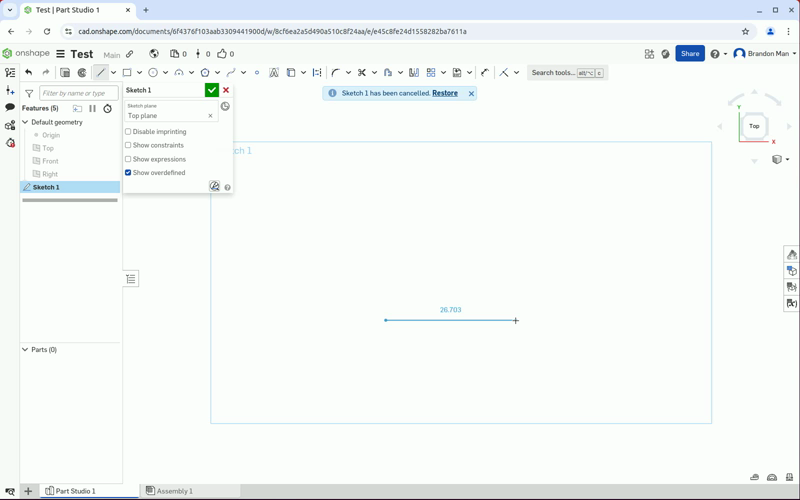
click(515, 320)
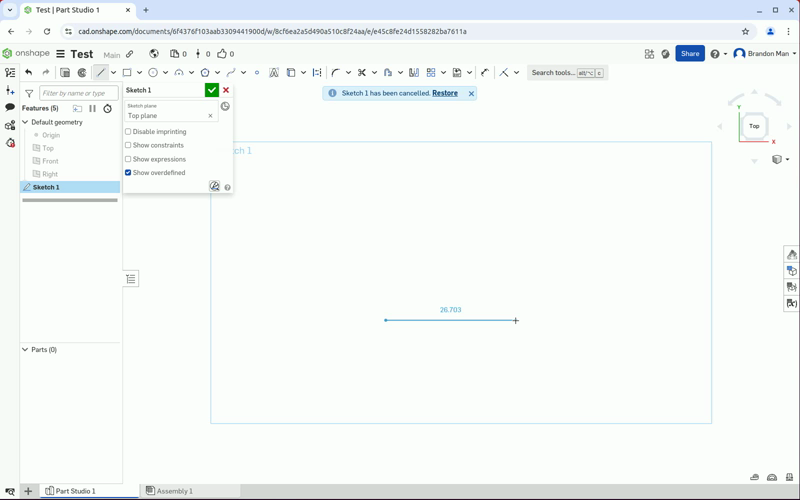
key_up(shift)
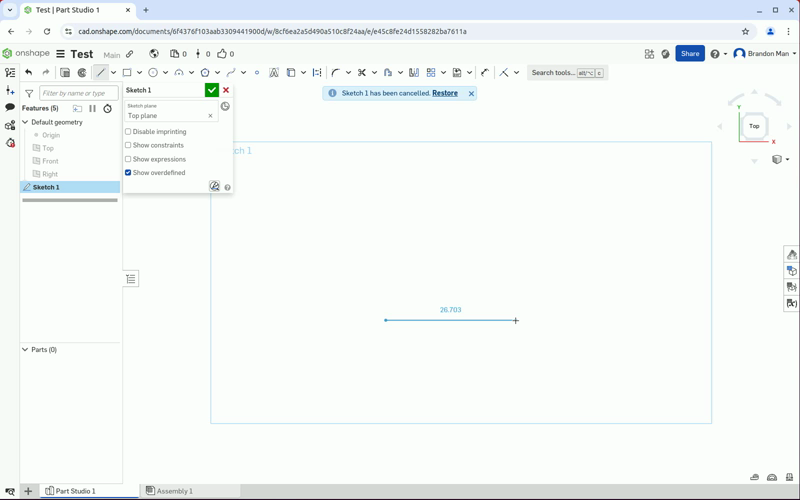
key_down(shift)
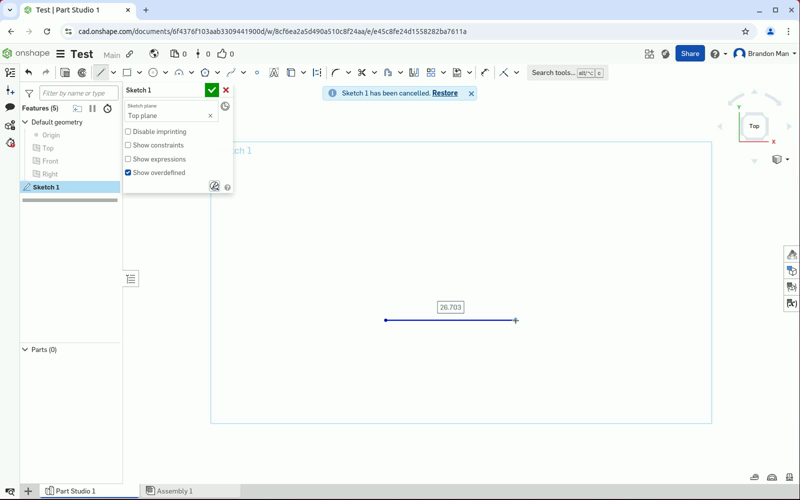
mouse_move(545, 320)
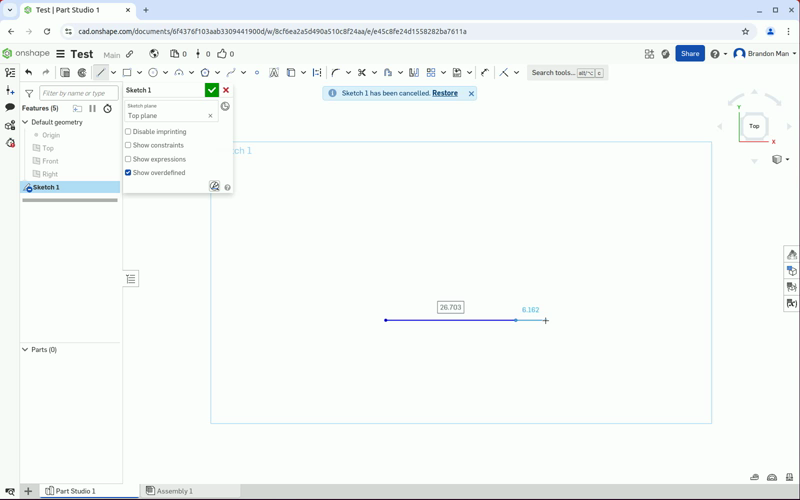
mouse_move(515, 287)
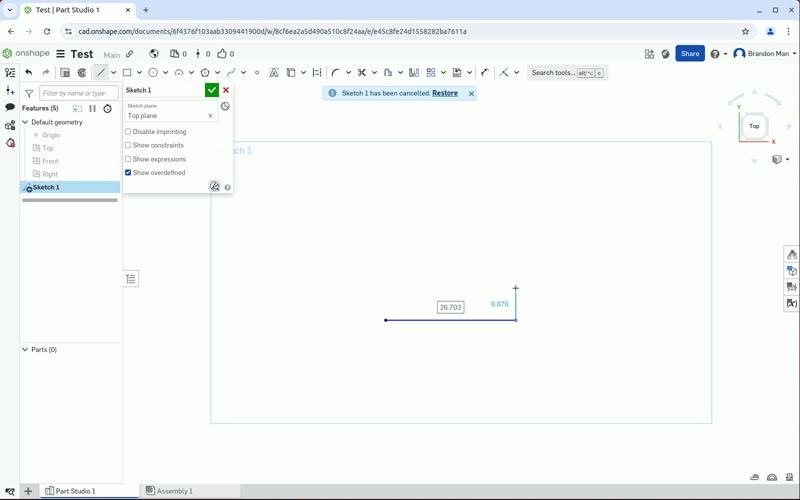
click(515, 287)
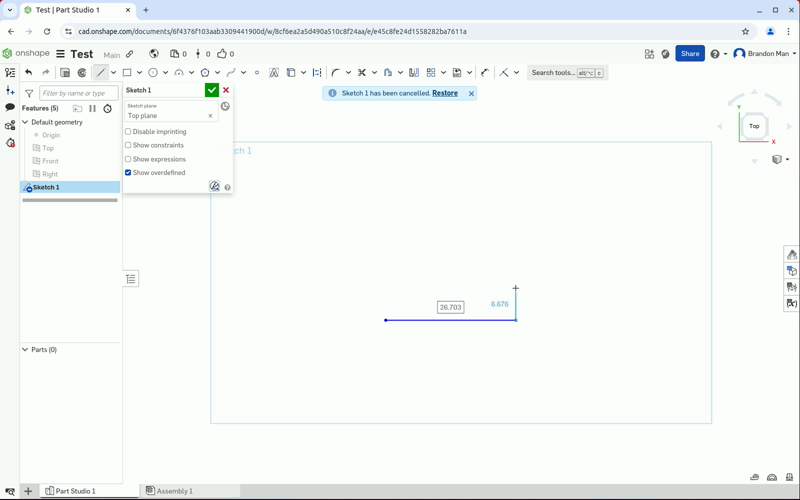
key_up(shift)
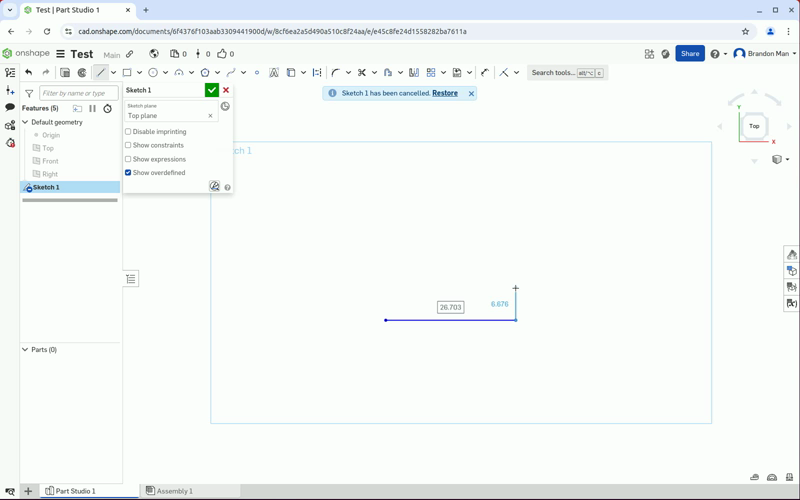
key_down(shift)
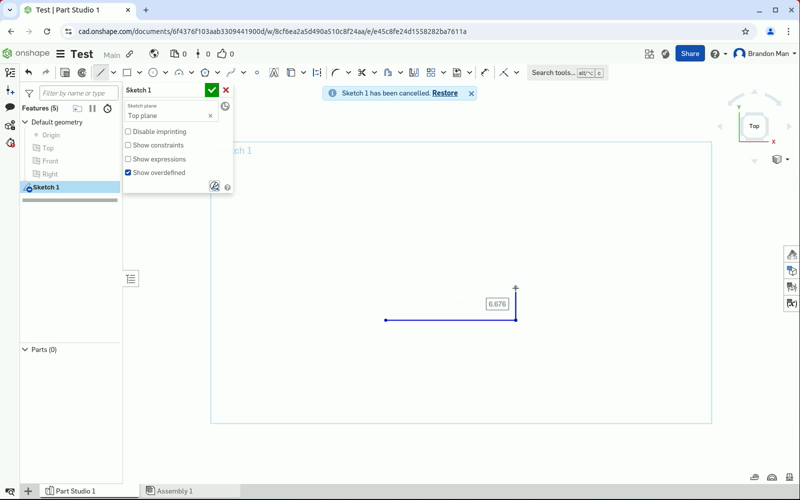
mouse_move(545, 287)
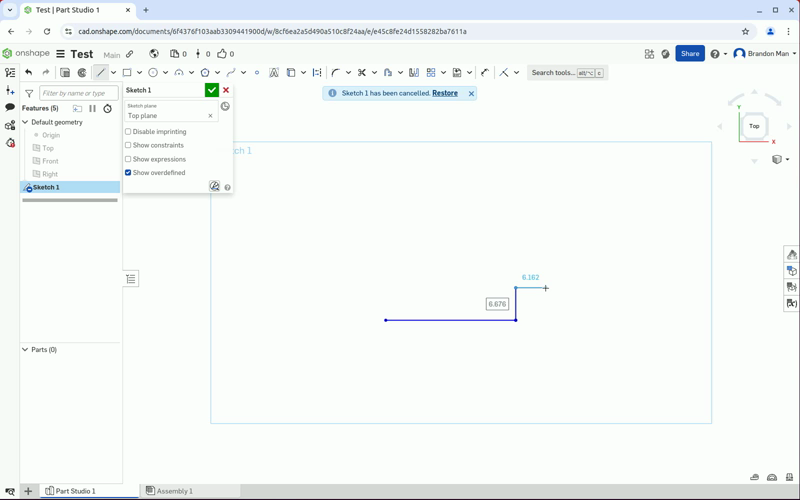
mouse_move(515, 254)
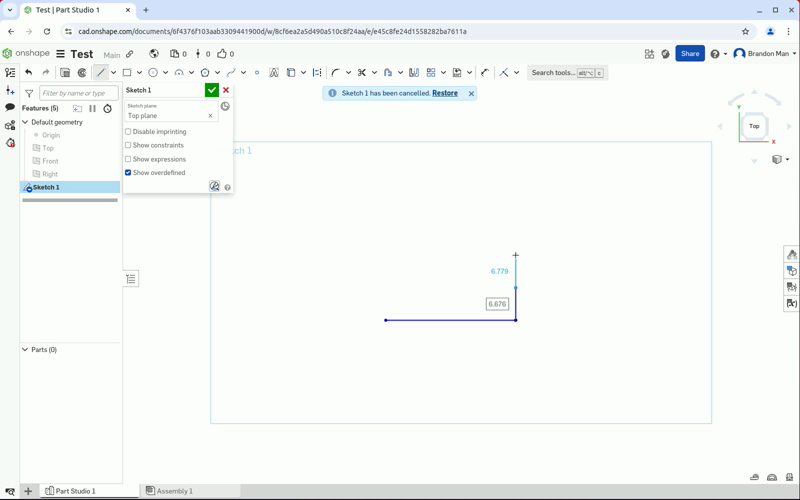
click(515, 254)
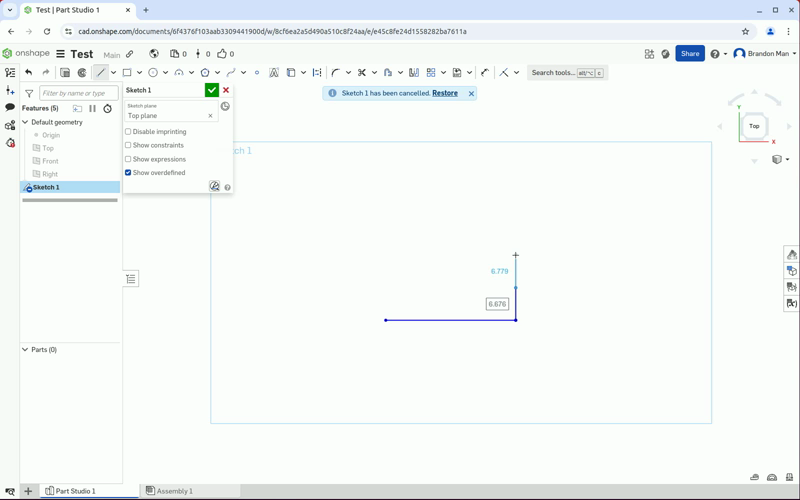
key_up(shift)
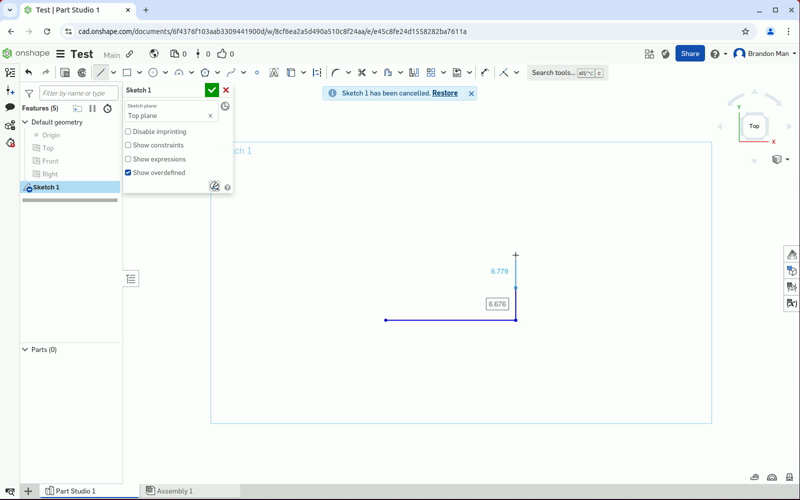
key_down(shift)
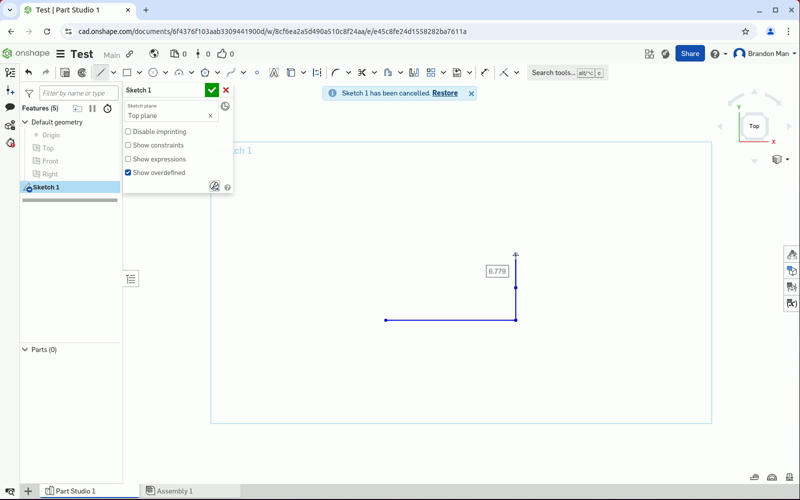
mouse_move(545, 254)
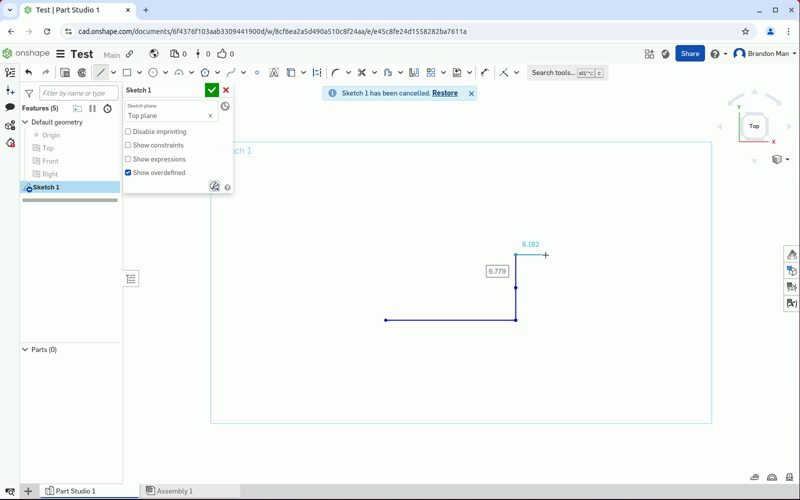
mouse_move(515, 223)
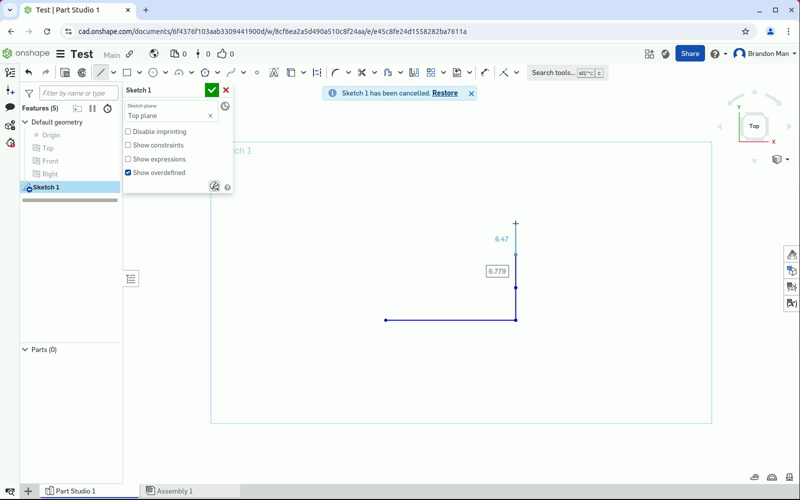
click(515, 223)
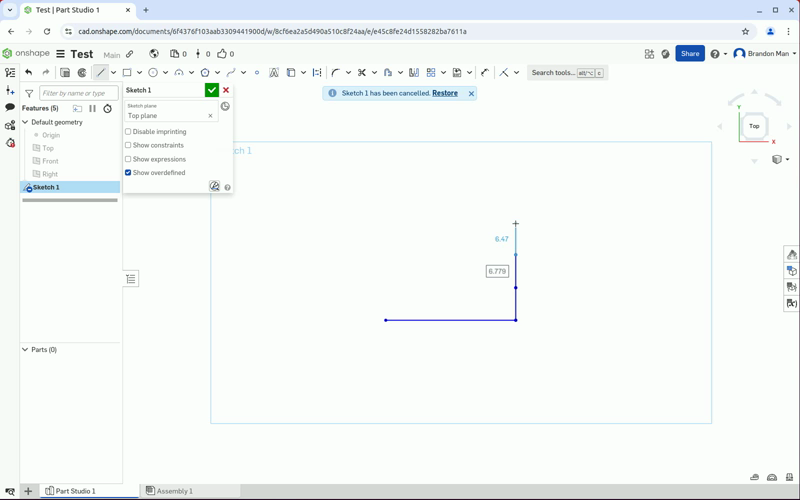
key_up(shift)
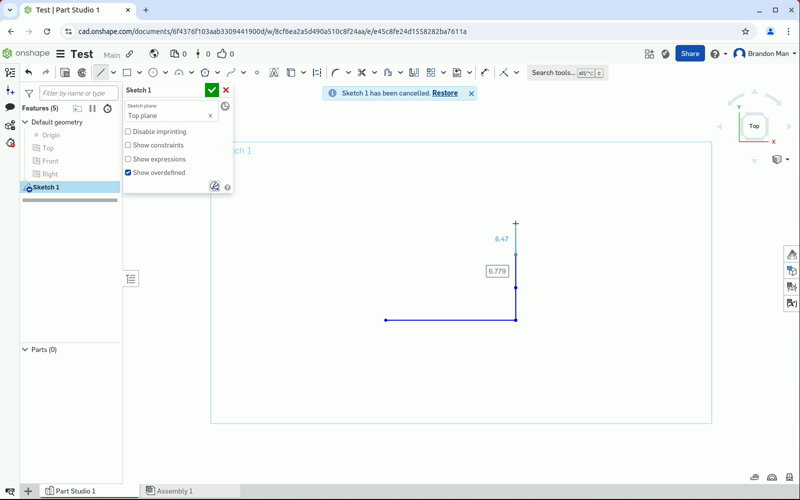
key_down(shift)
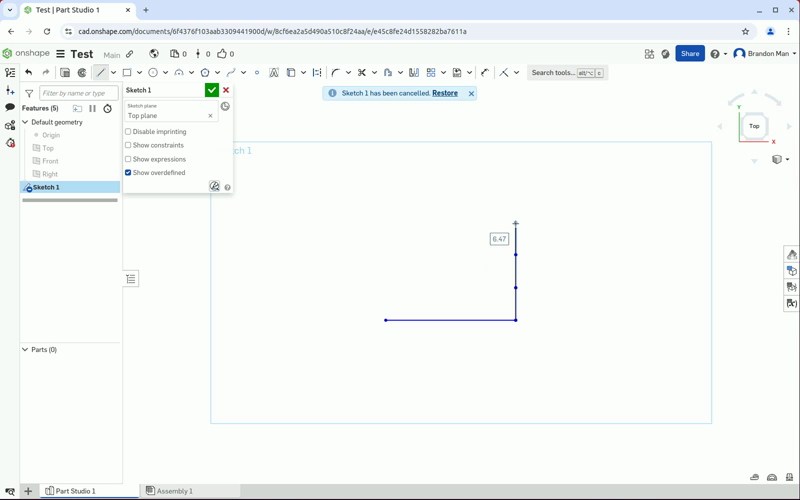
mouse_move(385, 223)
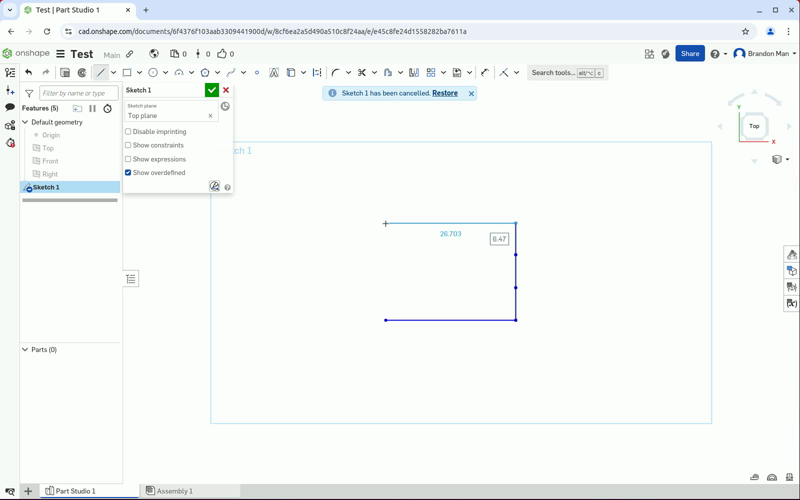
click(385, 223)
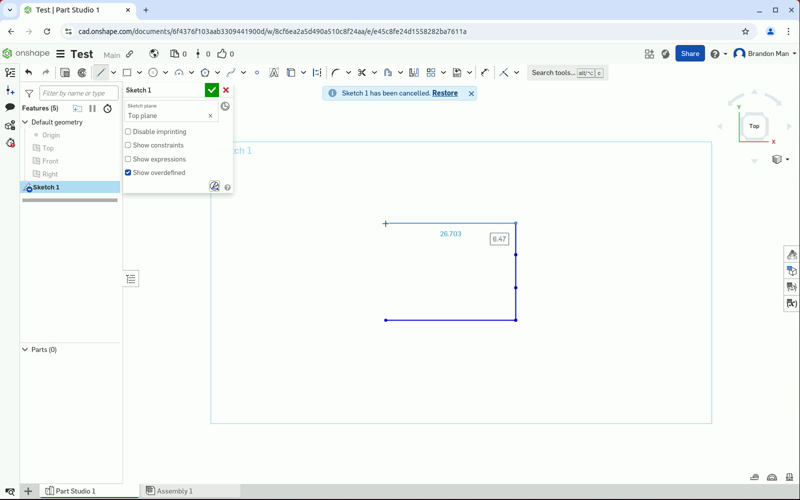
key_up(shift)
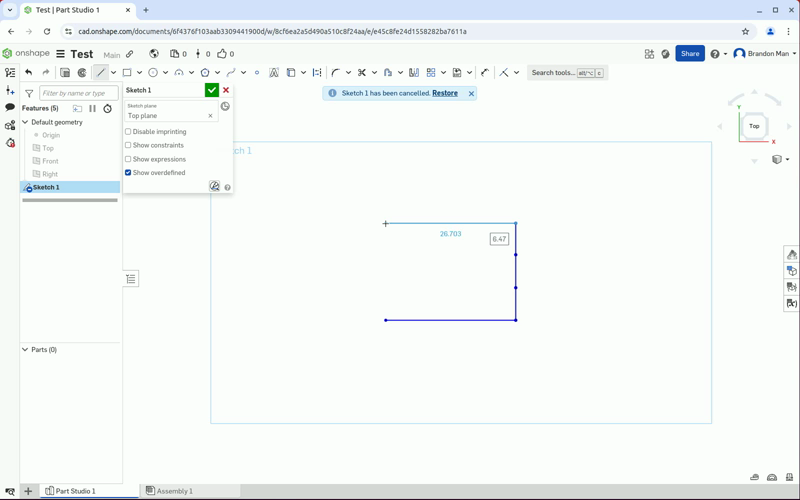
key_down(shift)
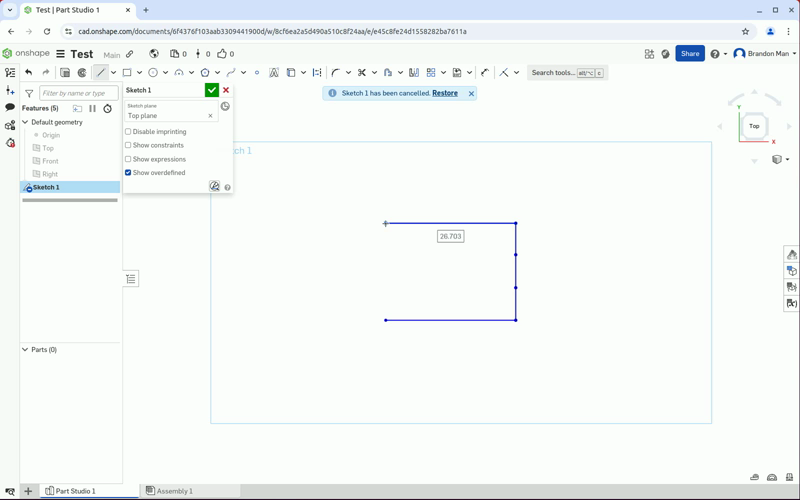
mouse_move(385, 320)
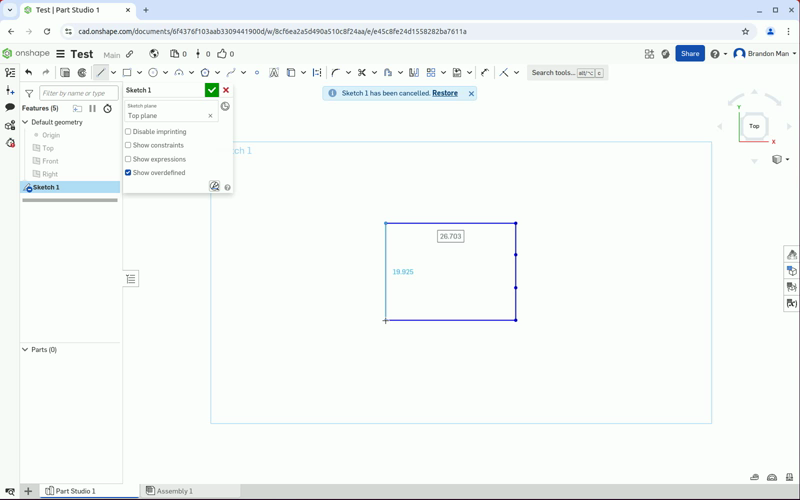
key_up(shift)
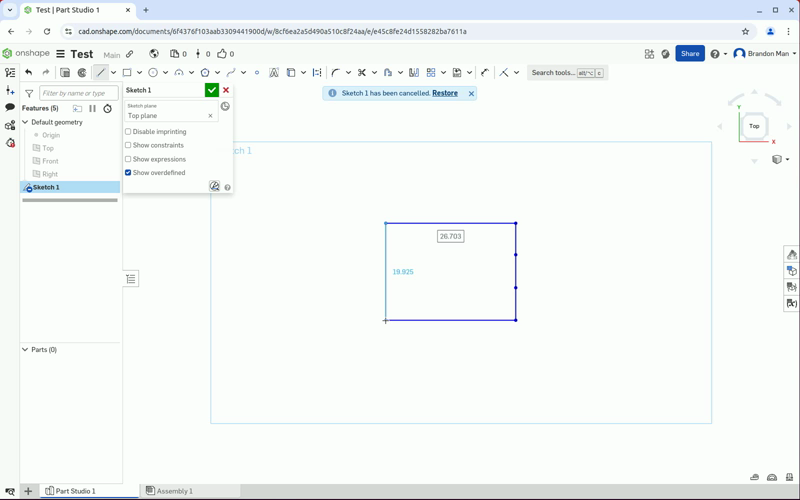
click(385, 320)
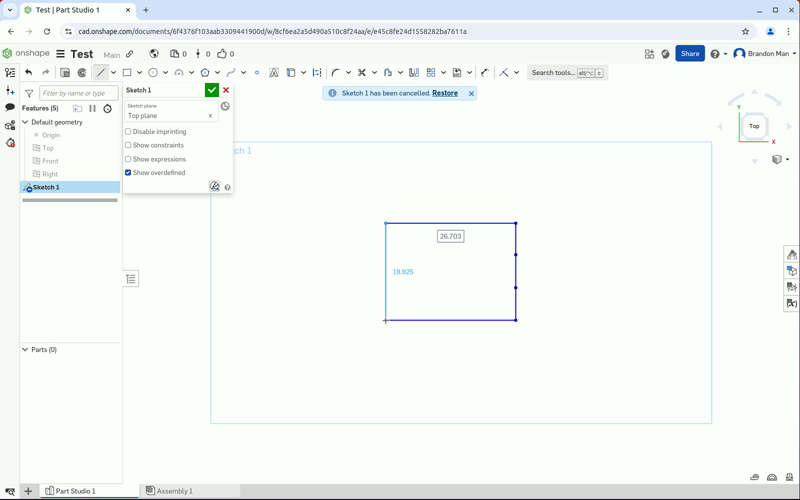
key(esc)
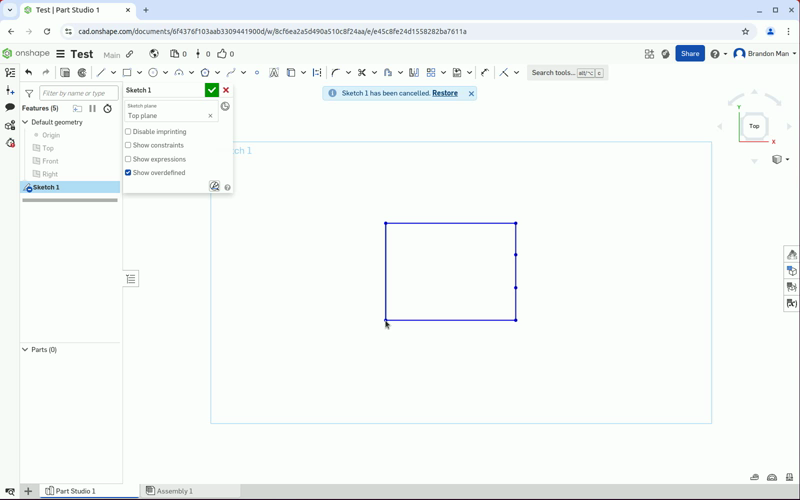
mouse_move(451, 266)
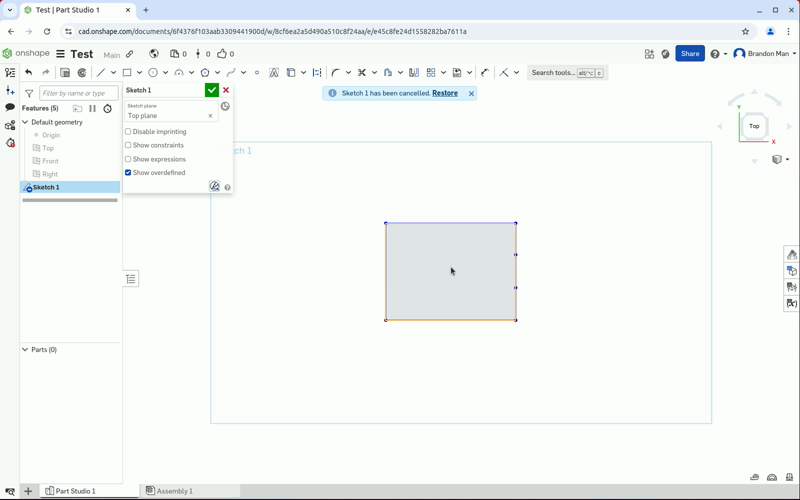
click(451, 266)
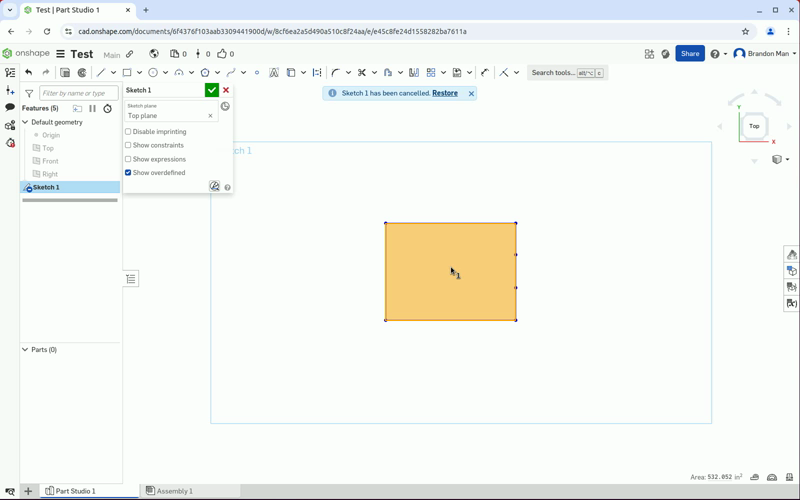
mouse_move(73, 352)
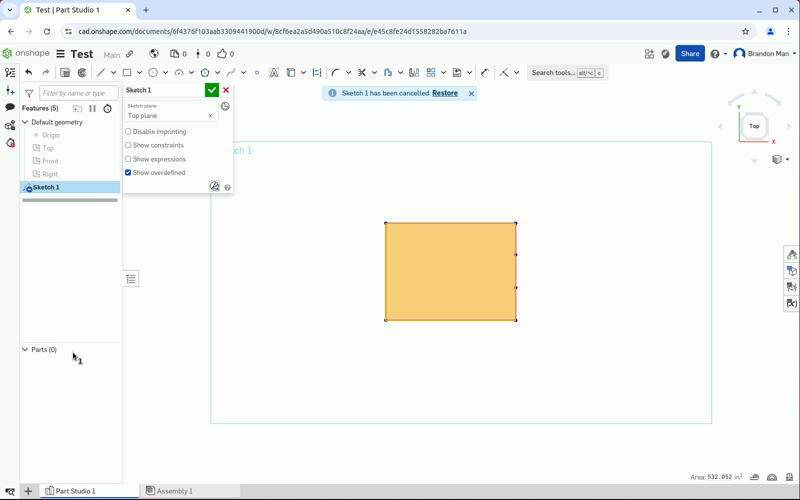
key(shift+y)
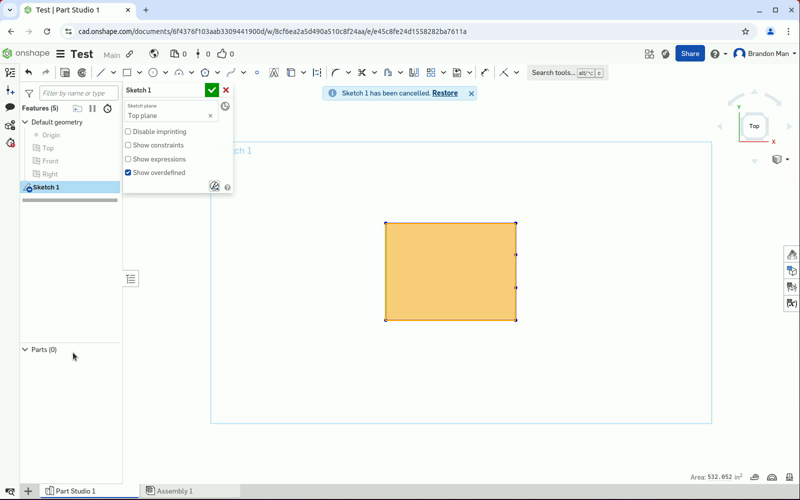
key(shift+e)
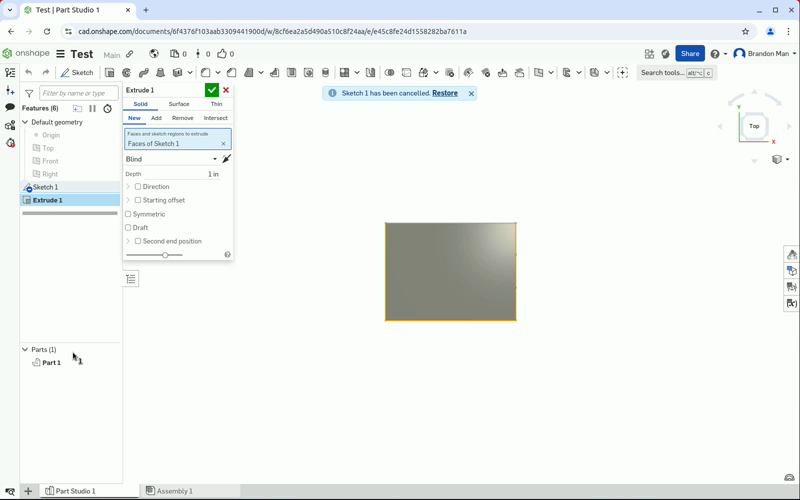
mouse_move(143, 106)
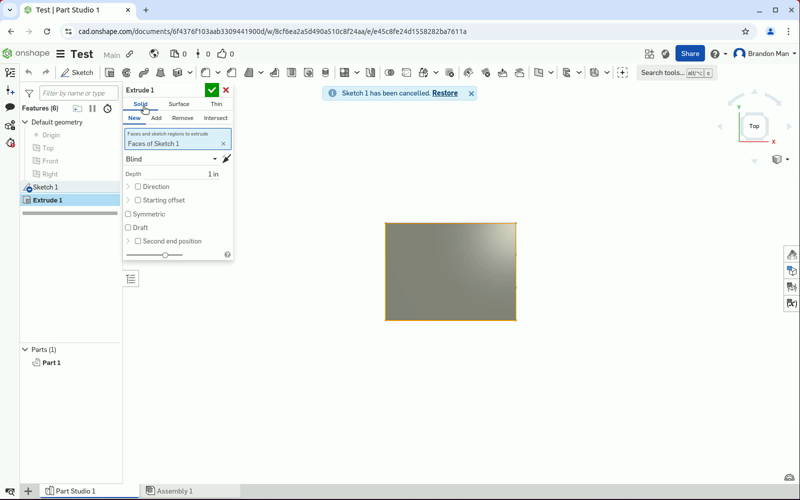
click(143, 106)
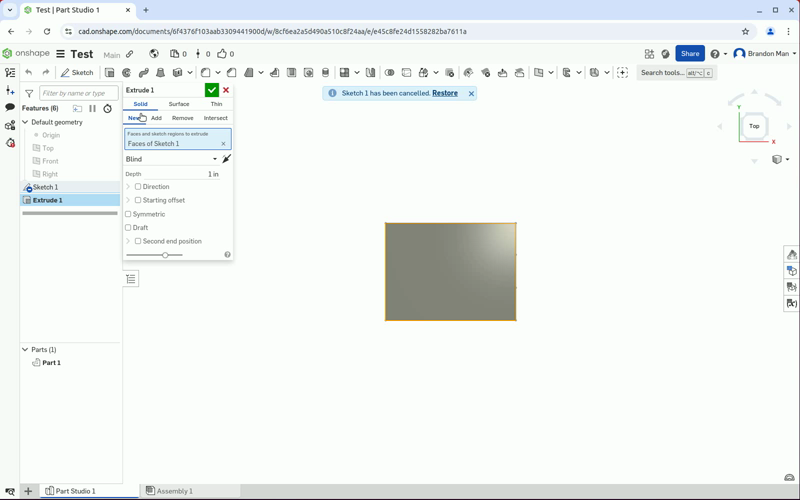
mouse_move(137, 120)
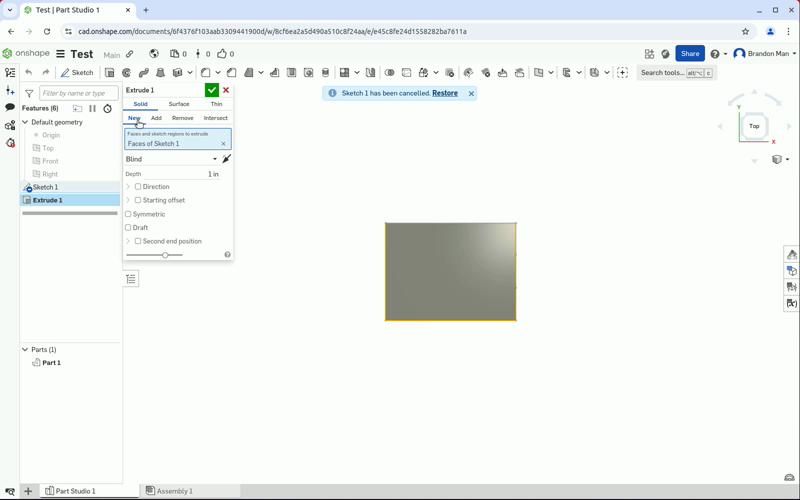
click(137, 120)
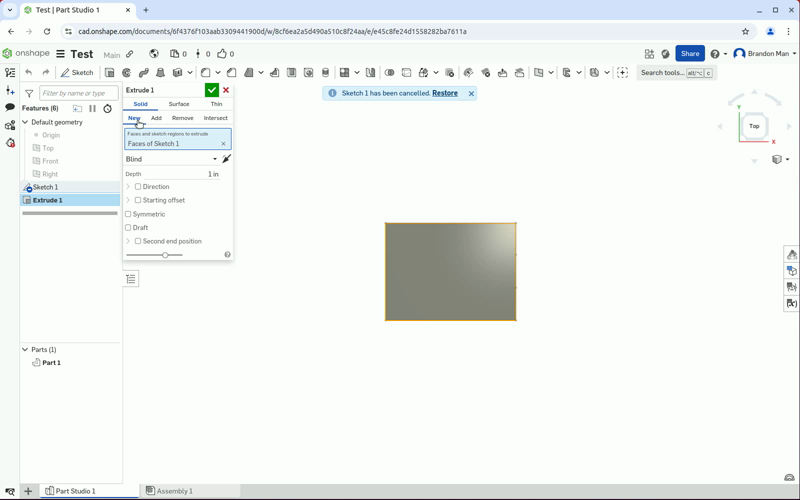
key(tab, 4)
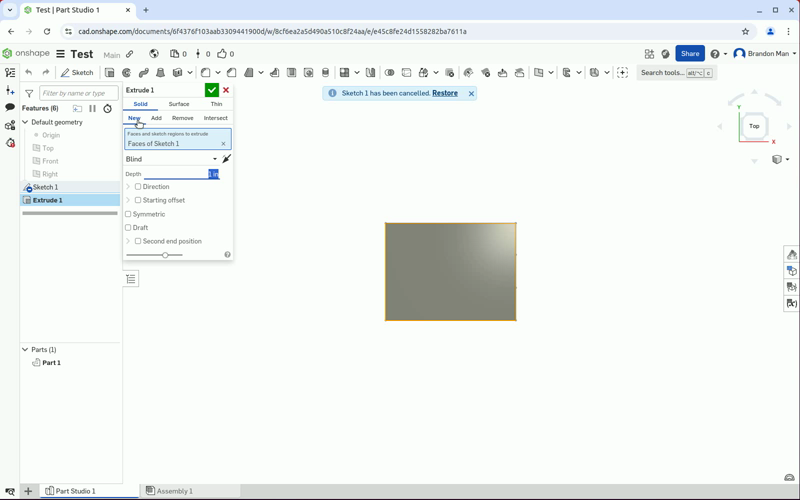
text(13.48)
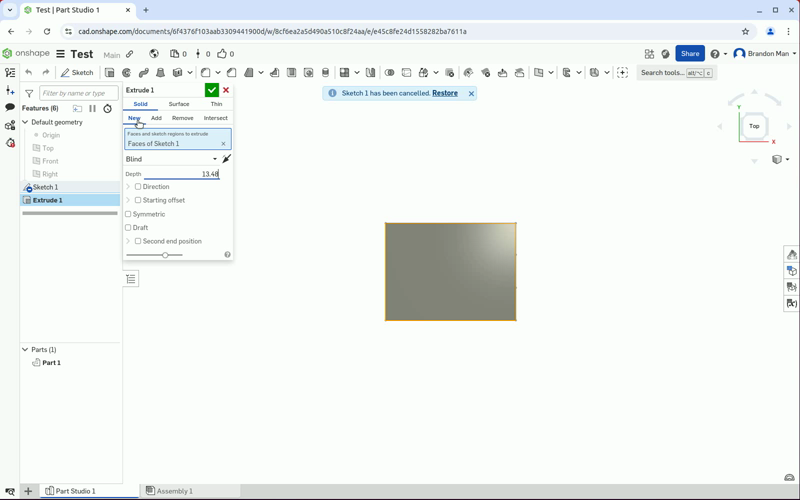
key(enter)
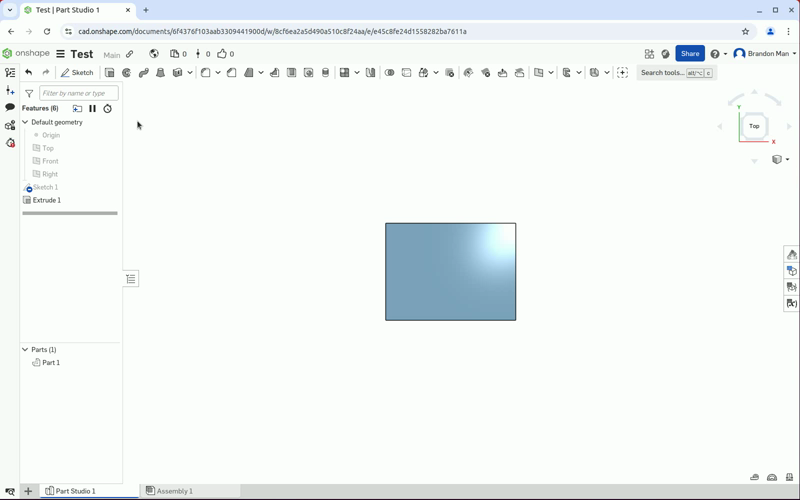
key(shift+h)
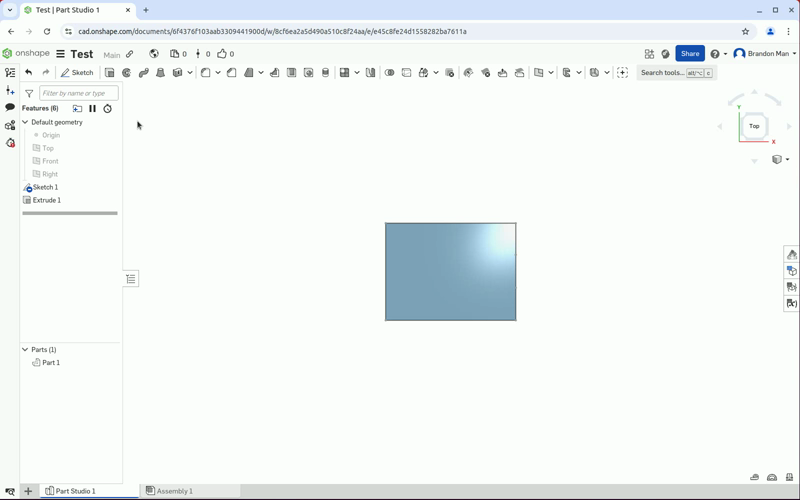
key(shift+h)
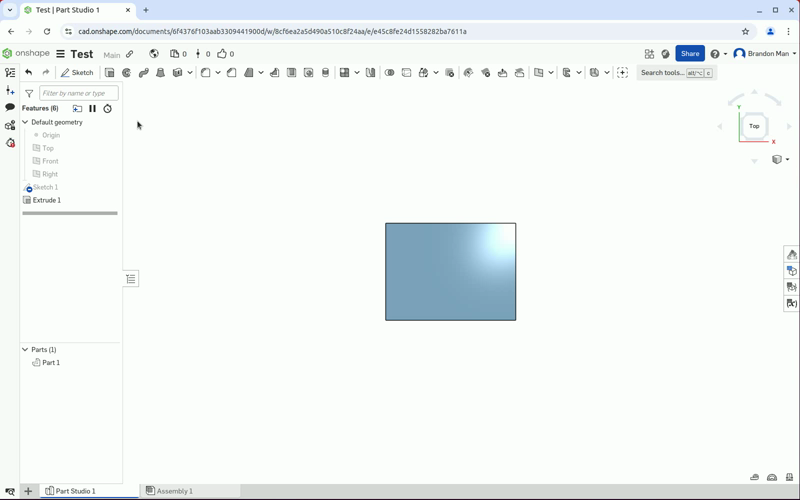
mouse_move(73, 189)
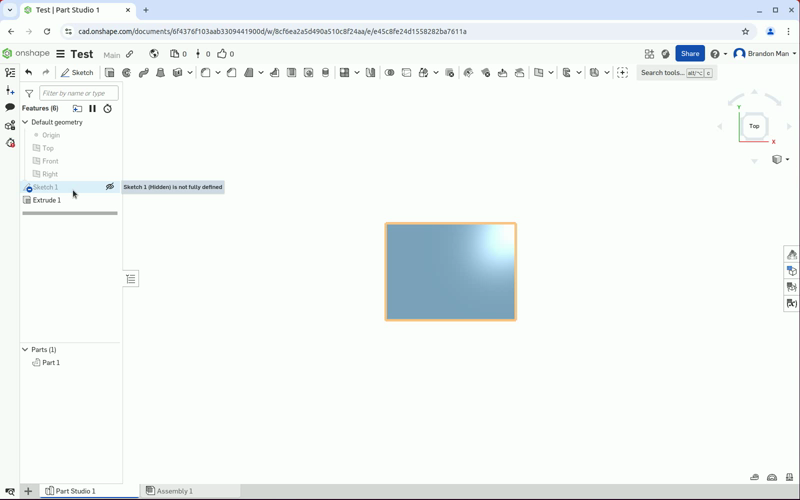
click(73, 189)
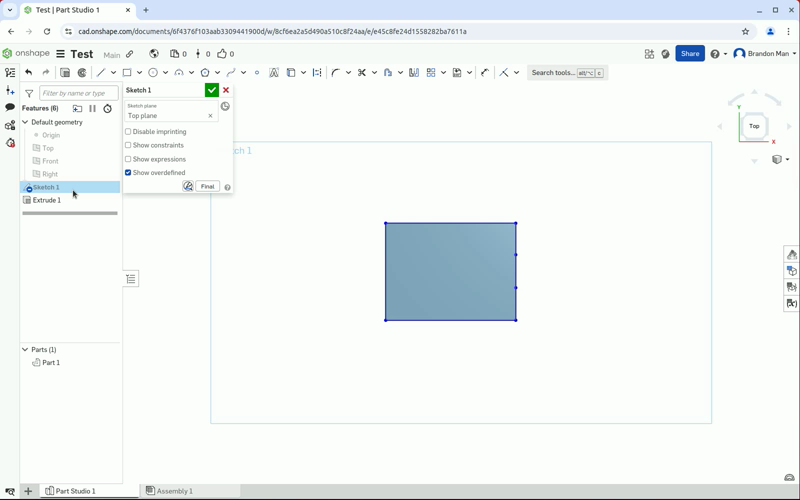
mouse_move(229, 92)
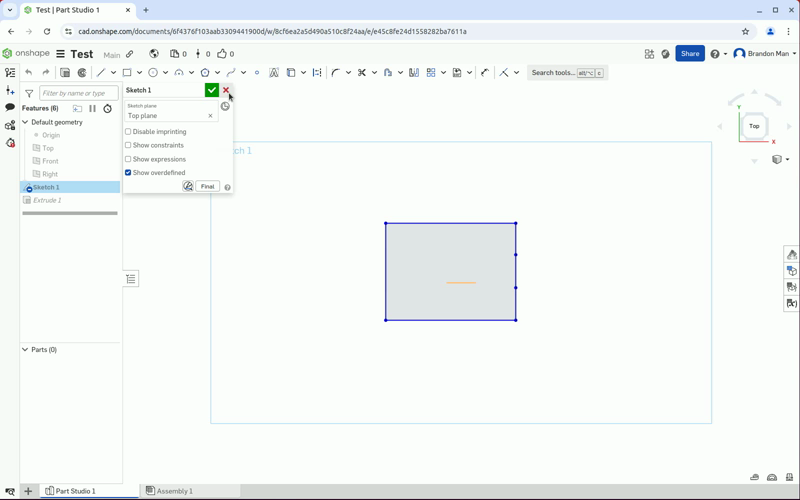
click(229, 92)
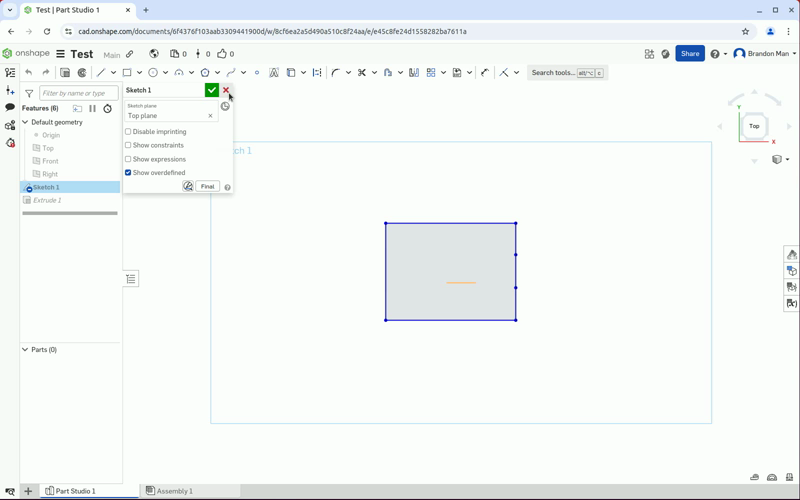
key(shift+s)
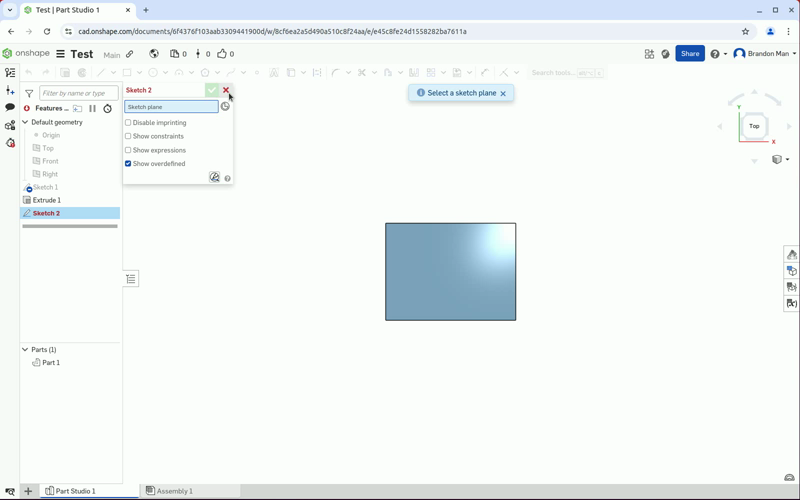
mouse_move(73, 150)
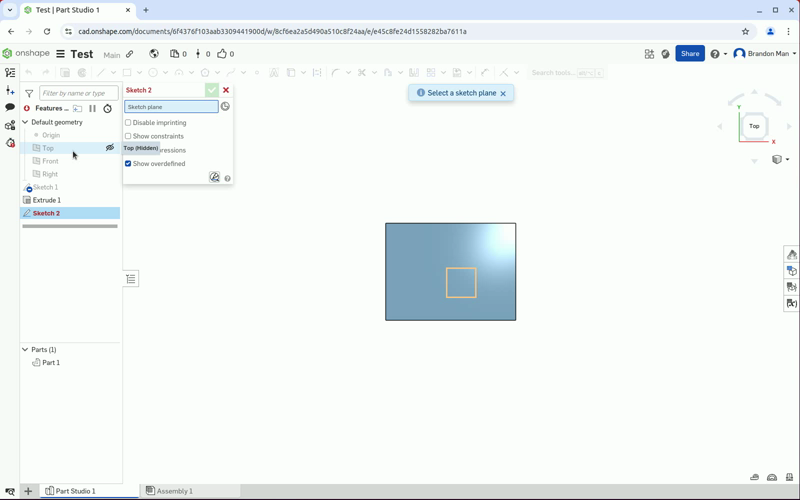
click(73, 150)
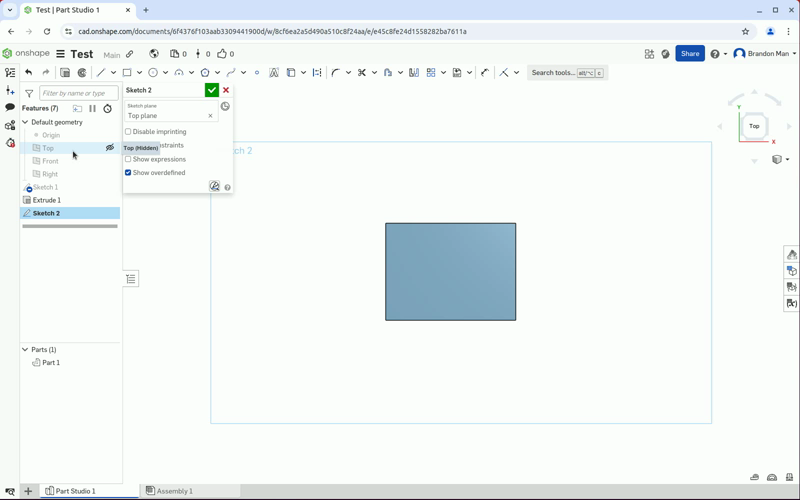
mouse_move(73, 352)
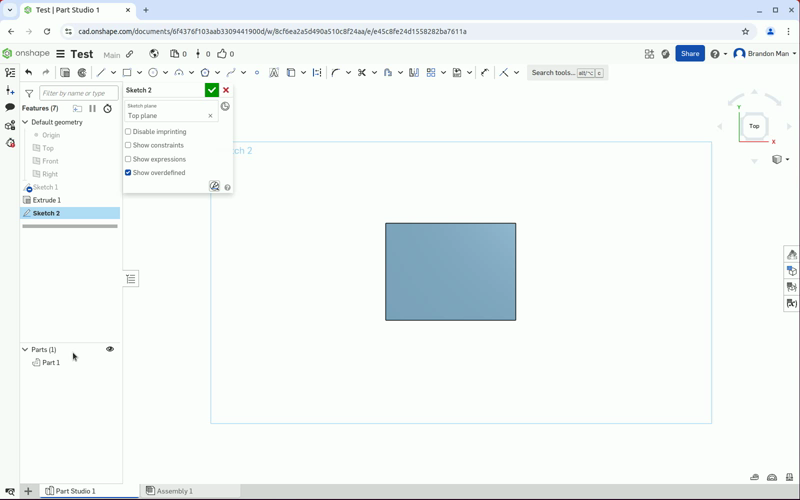
key(y)
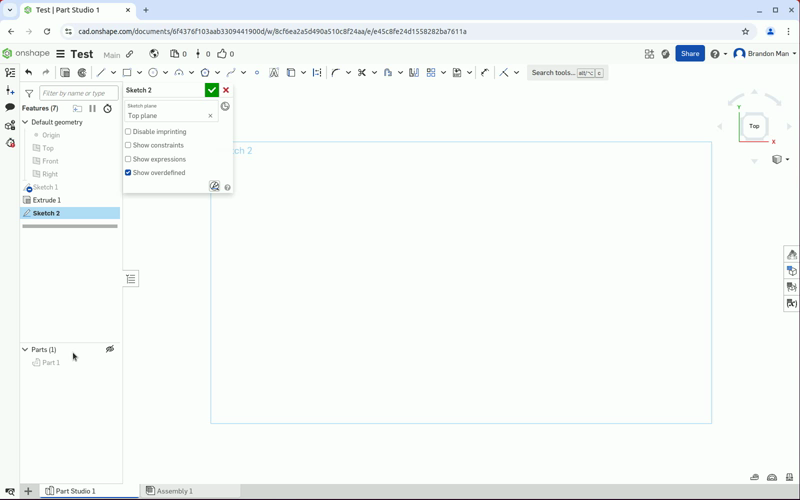
key(l)
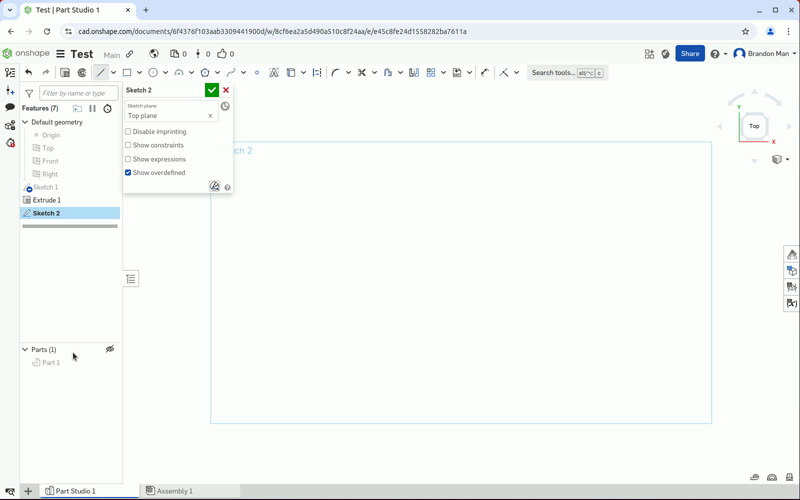
key_down(shift)
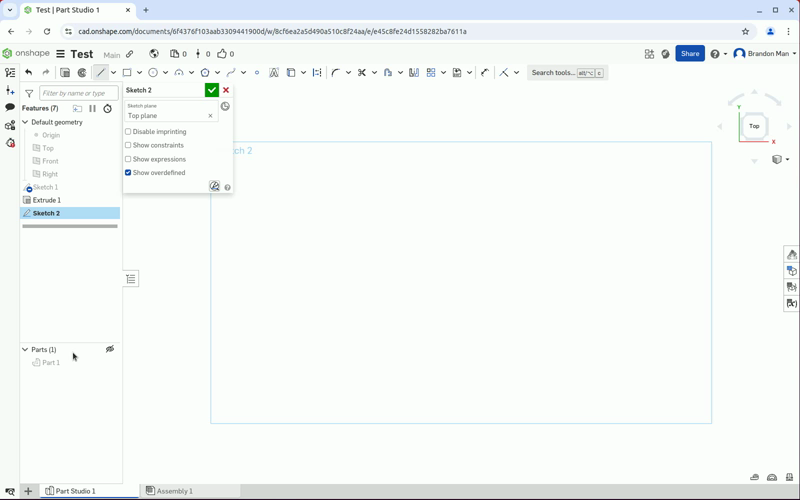
mouse_move(516, 287)
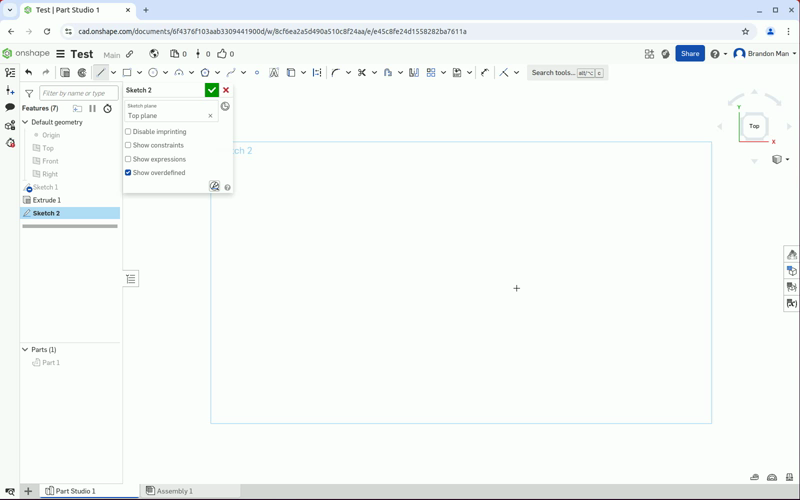
click(516, 287)
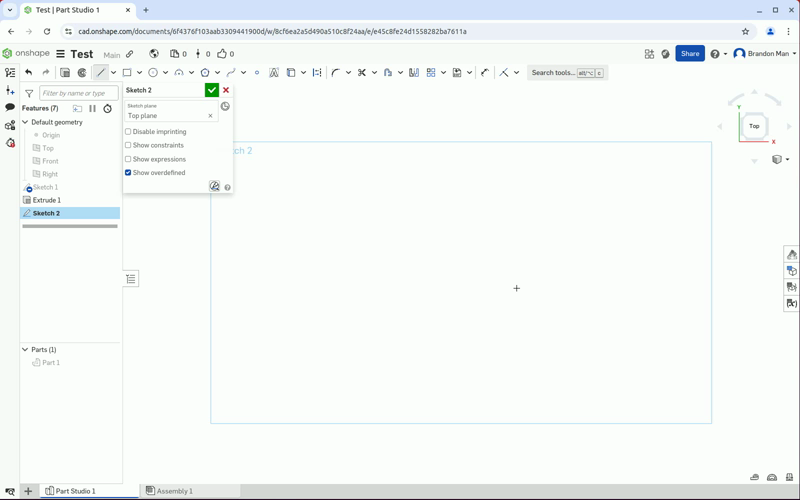
key_up(shift)
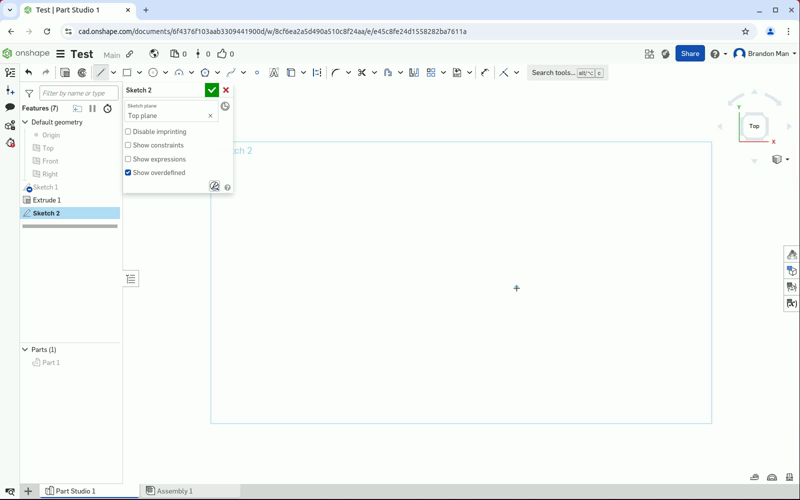
key_down(shift)
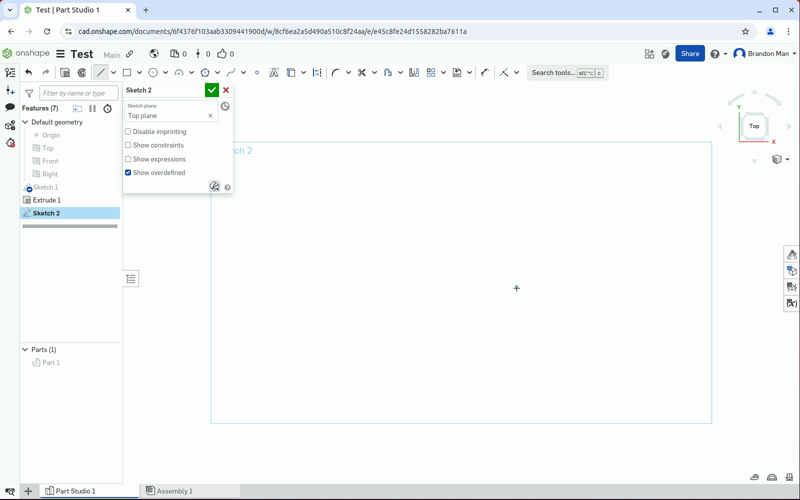
mouse_move(574, 321)
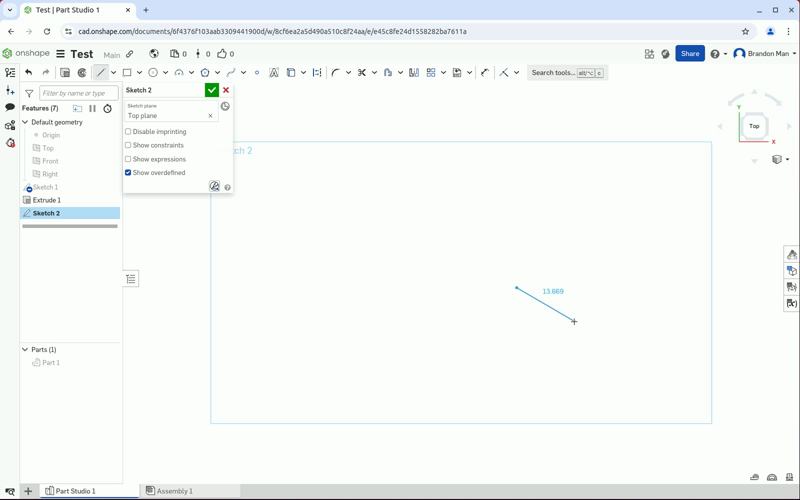
click(574, 321)
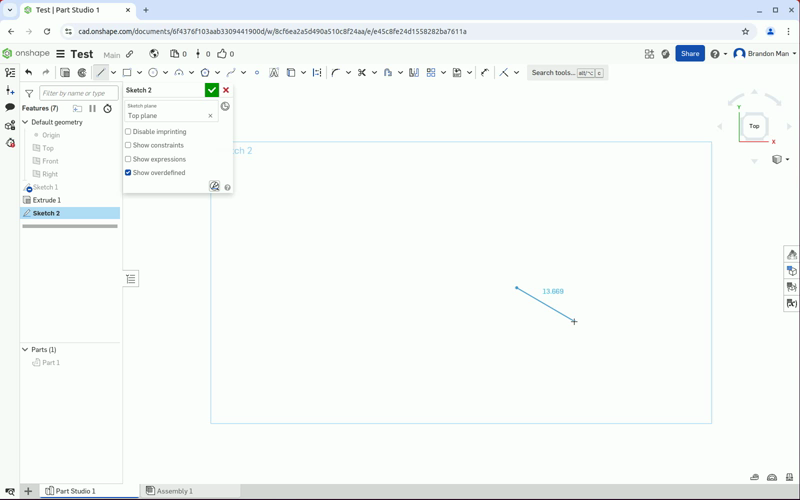
key_up(shift)
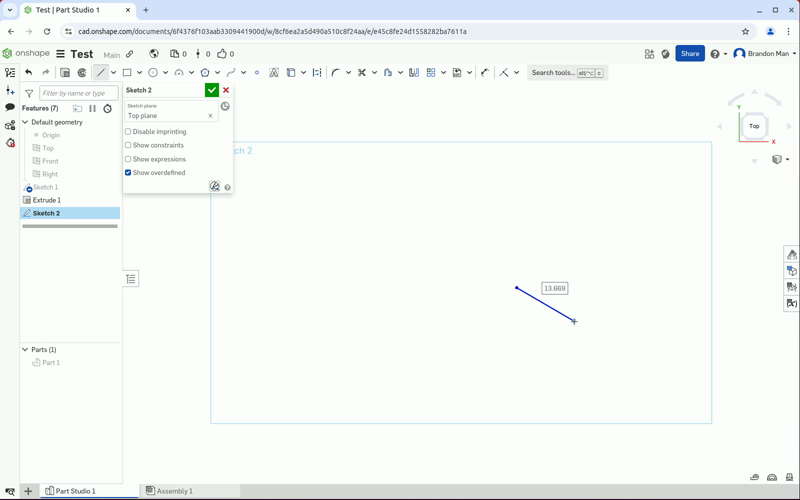
key_down(shift)
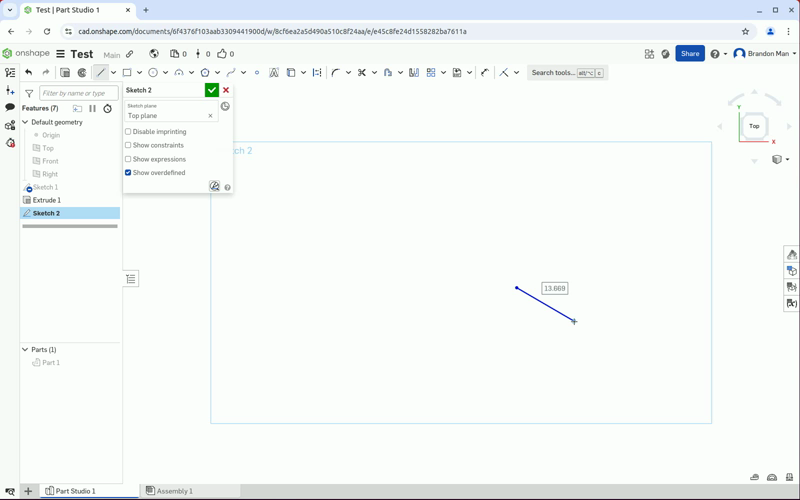
mouse_move(574, 221)
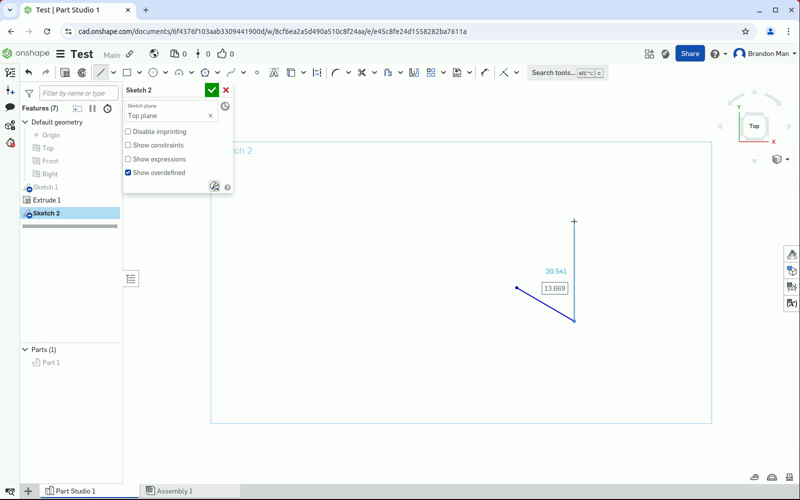
click(574, 221)
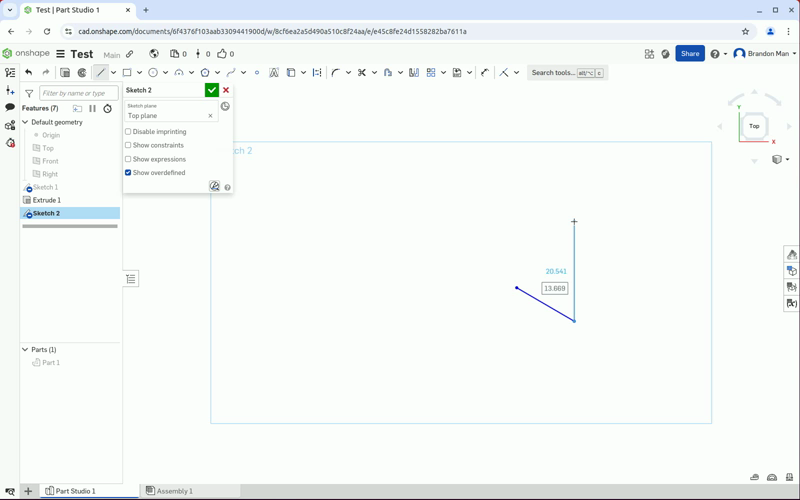
key_up(shift)
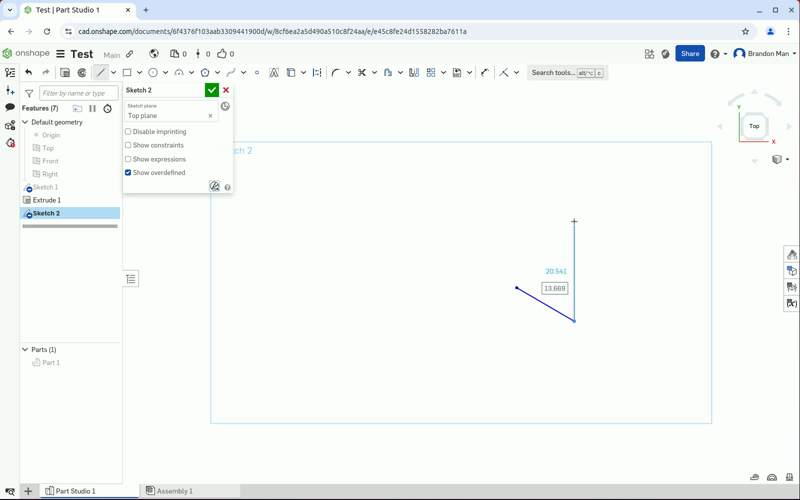
key_down(shift)
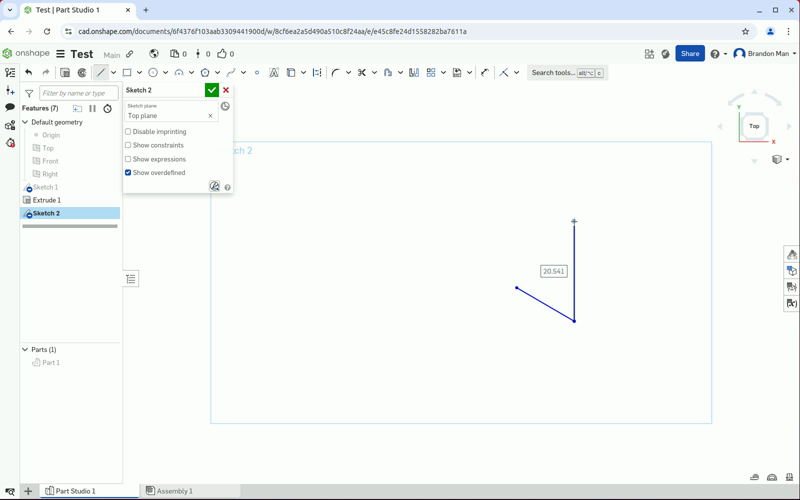
mouse_move(516, 254)
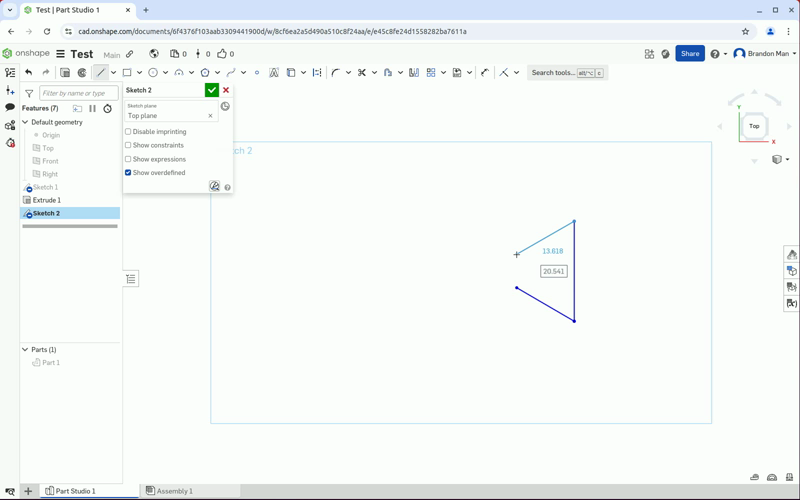
click(516, 254)
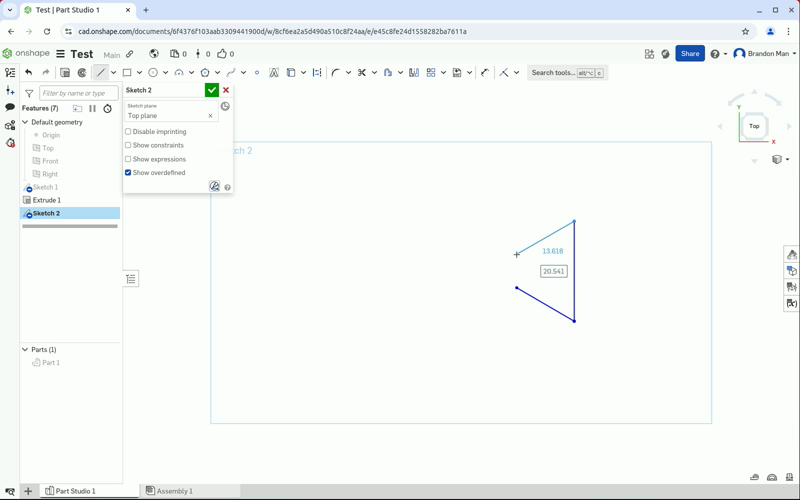
key_up(shift)
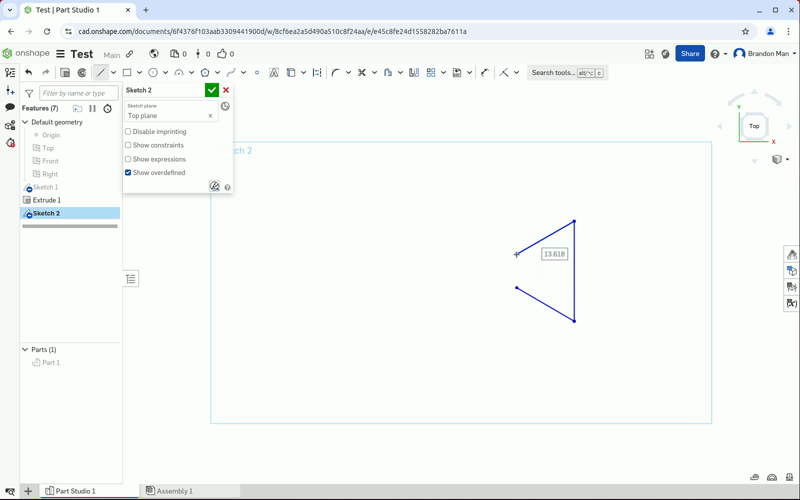
mouse_move(546, 254)
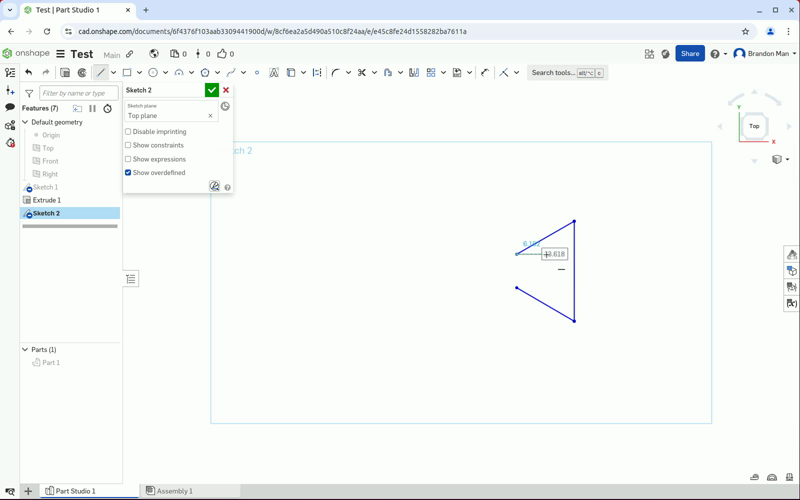
key_down(shift)
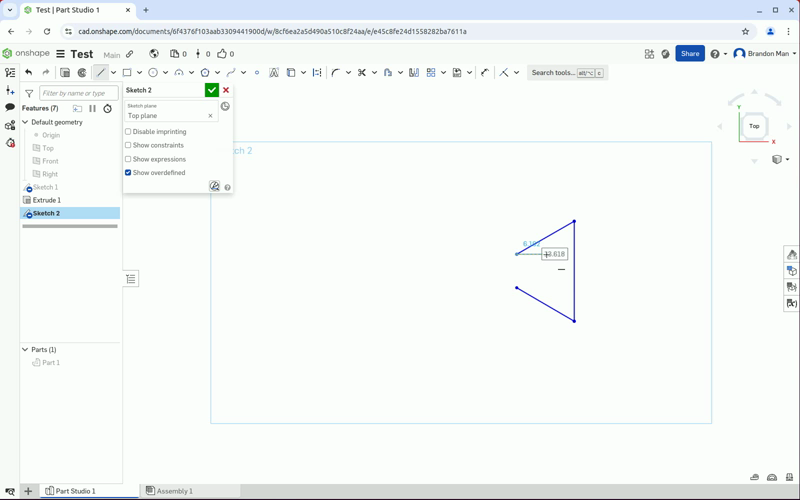
mouse_move(516, 287)
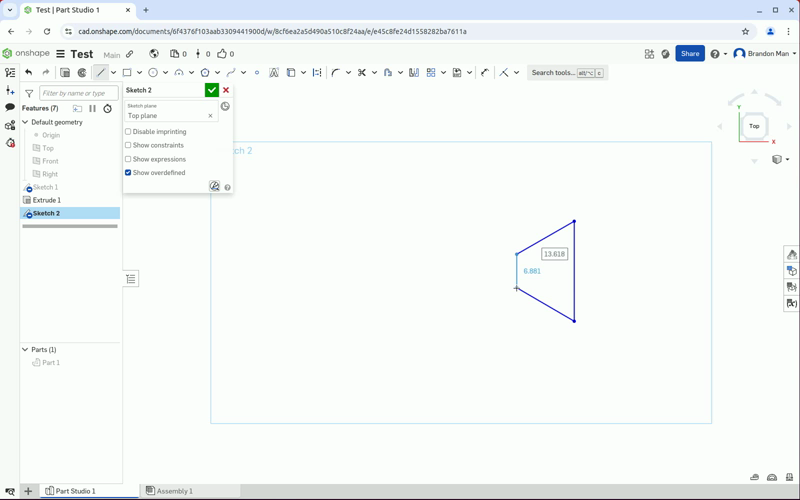
key_up(shift)
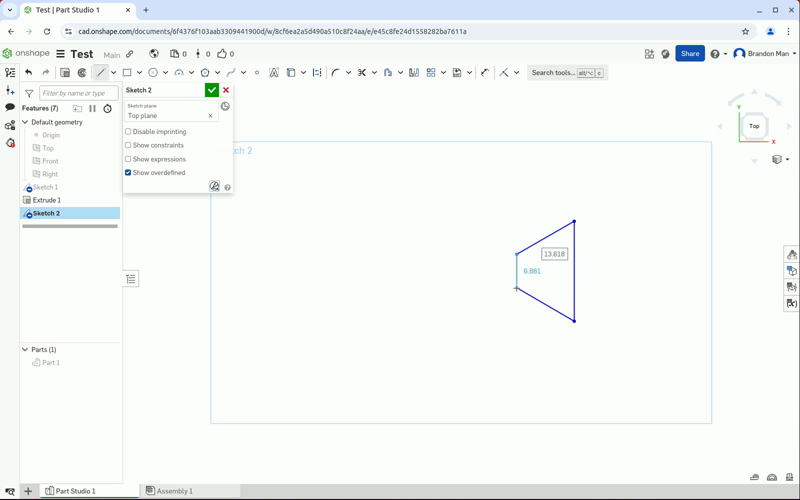
click(516, 287)
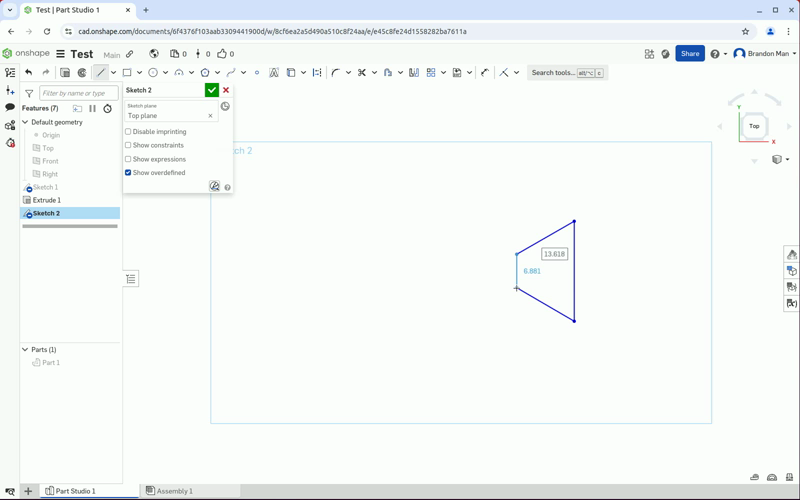
key(esc)
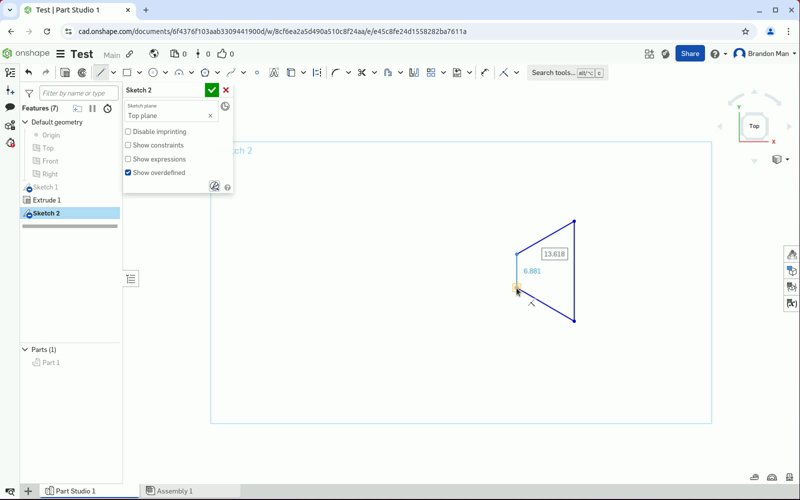
mouse_move(557, 244)
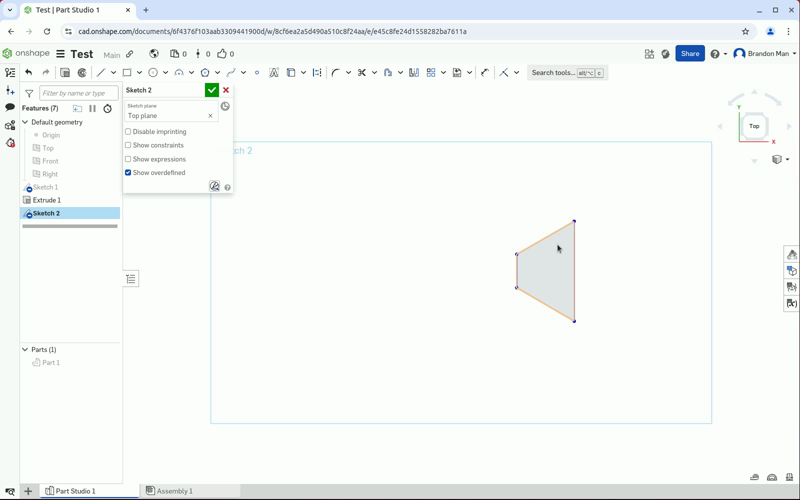
click(557, 244)
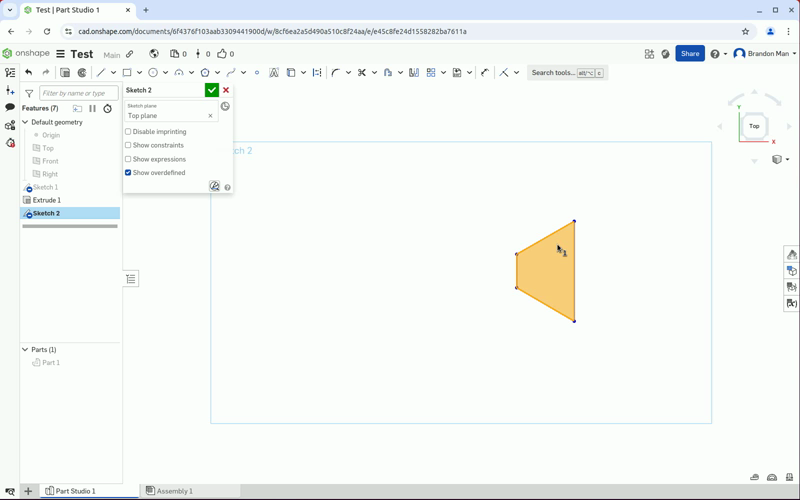
mouse_move(73, 352)
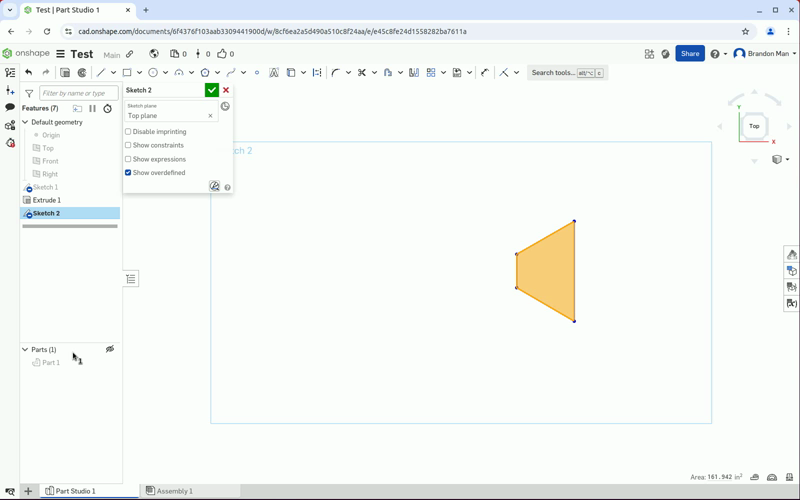
key(shift+y)
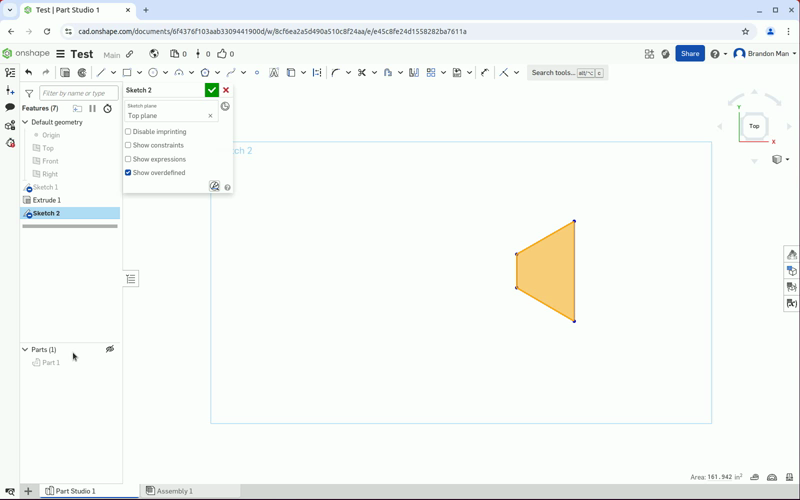
key(shift+e)
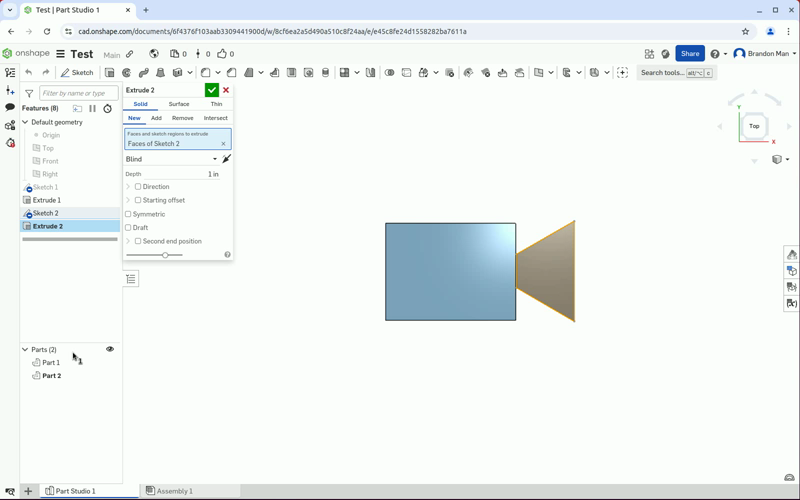
mouse_move(143, 106)
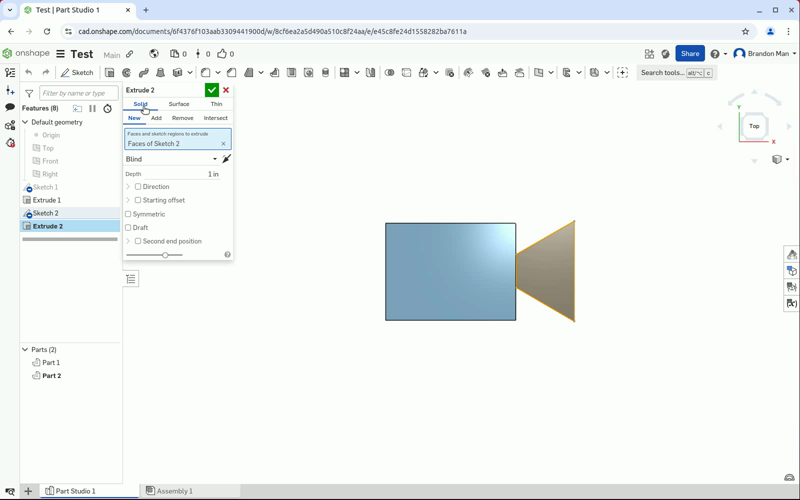
click(143, 106)
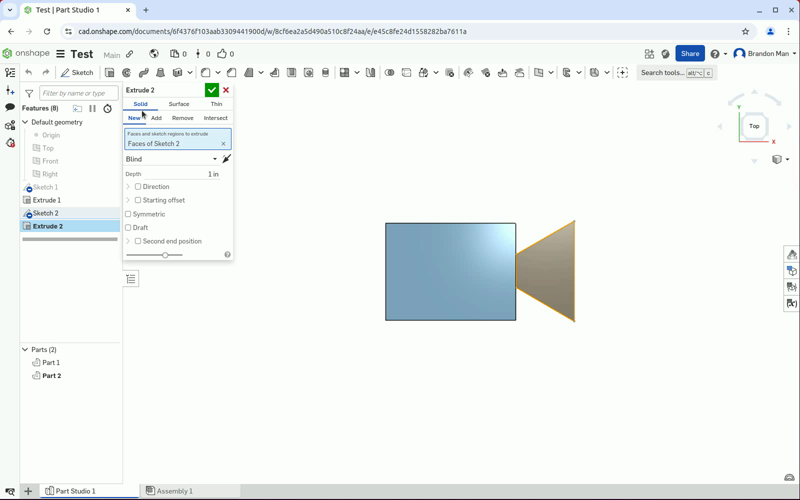
mouse_move(137, 120)
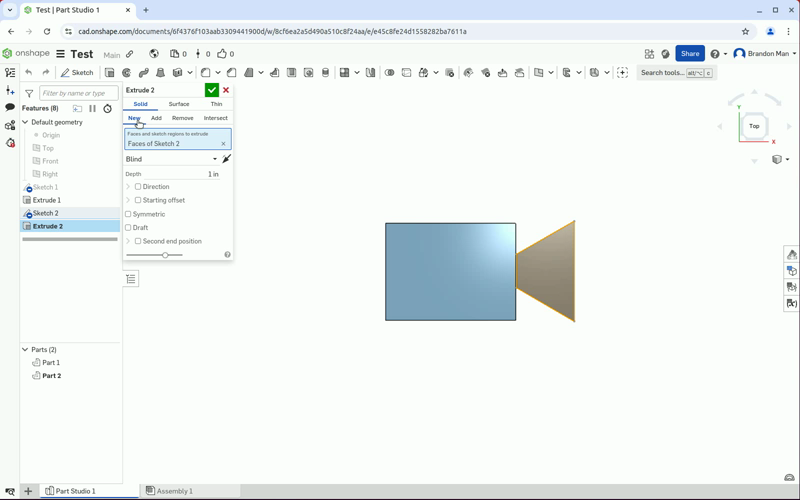
click(137, 120)
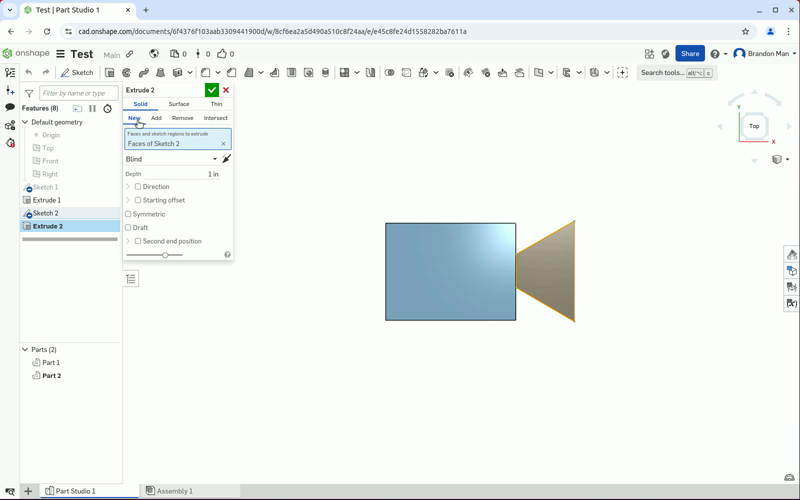
key(tab, 4)
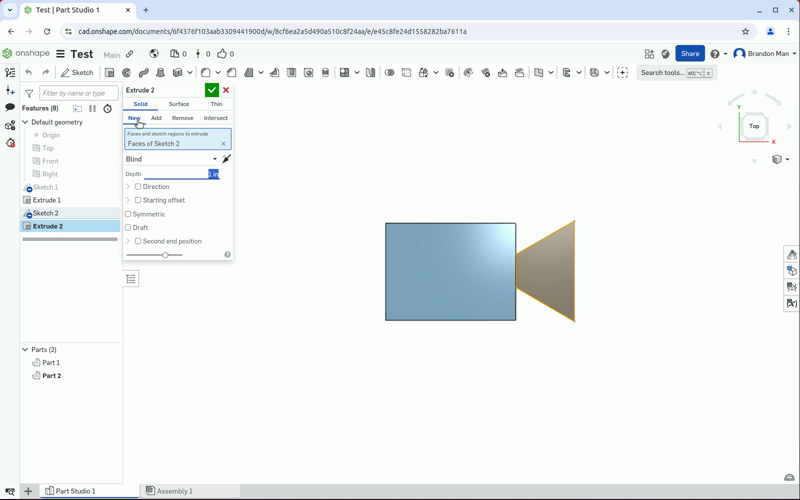
text(6.74)
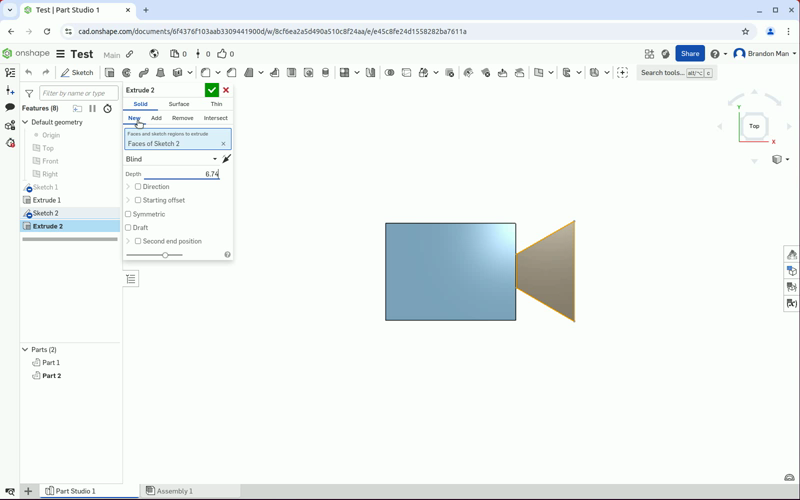
key(enter)
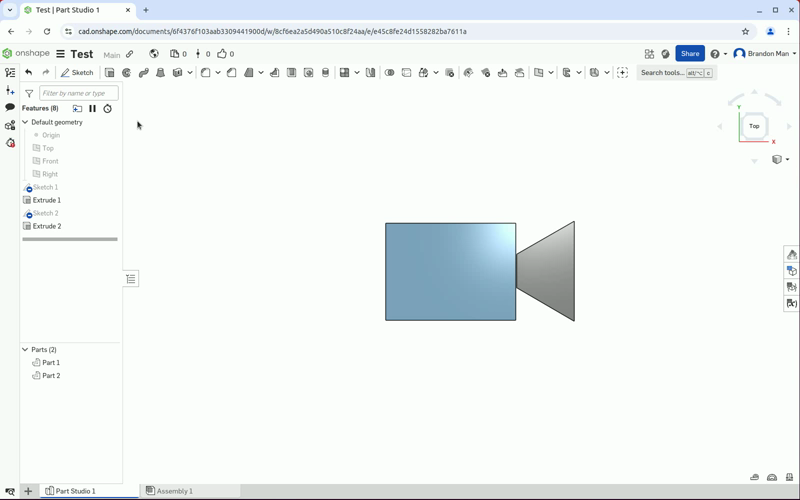
key(shift+h)
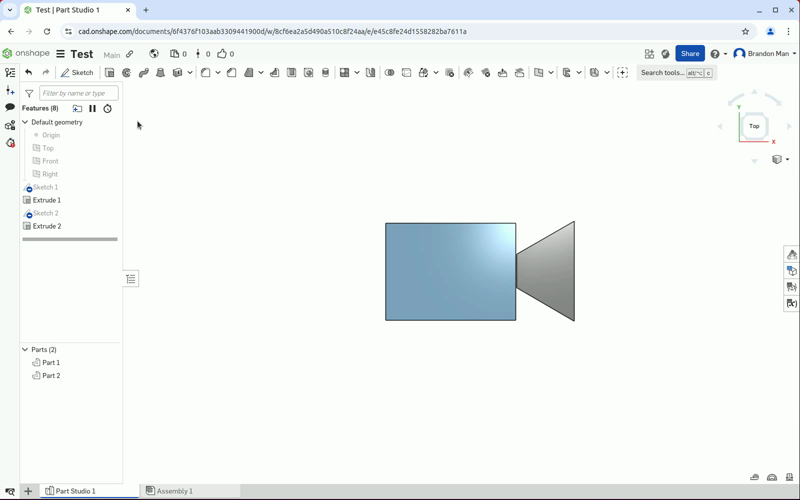
key(shift+h)
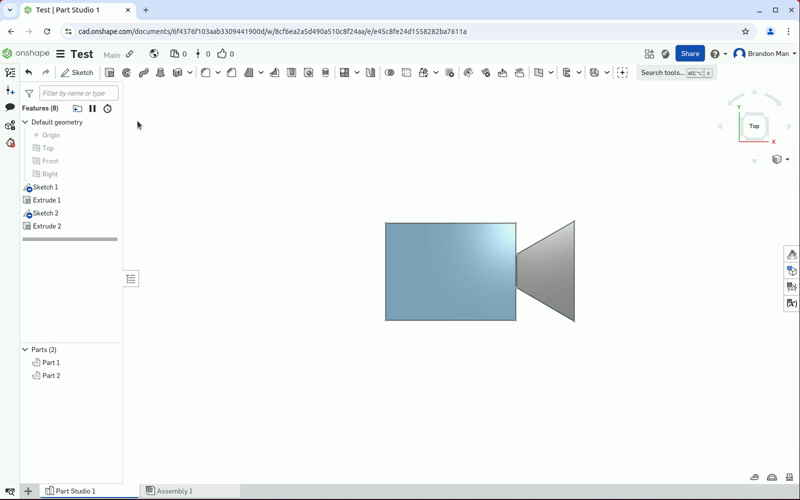
key(shift+7)
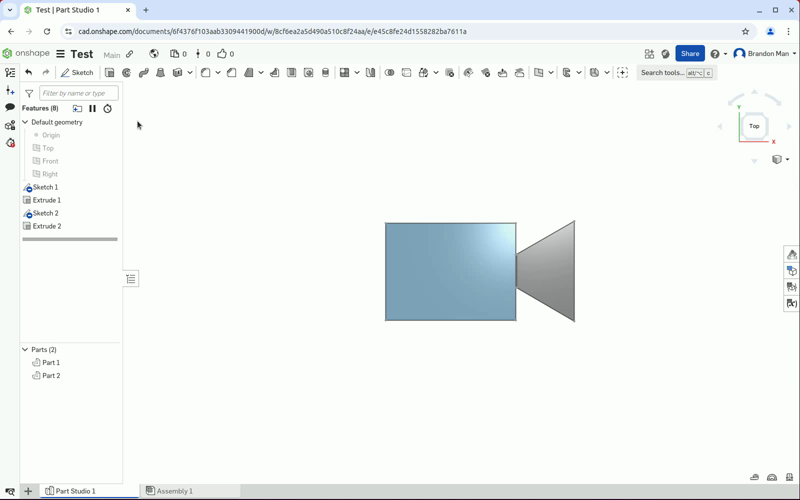
key(up, 3)
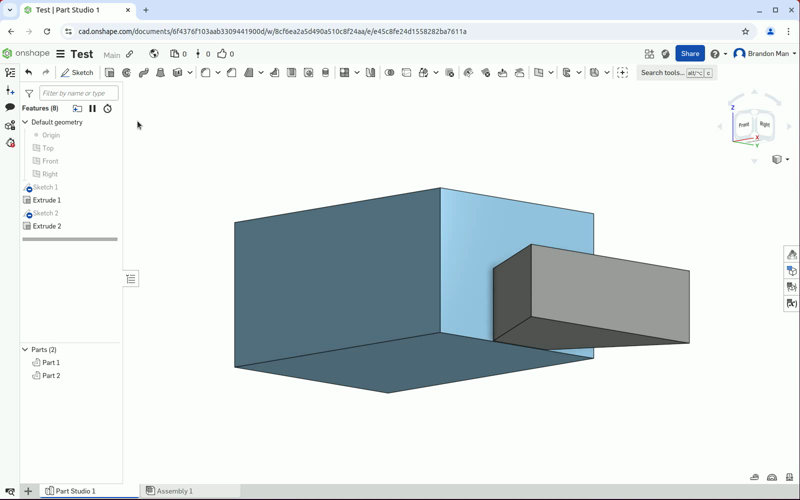
key(left, 3)
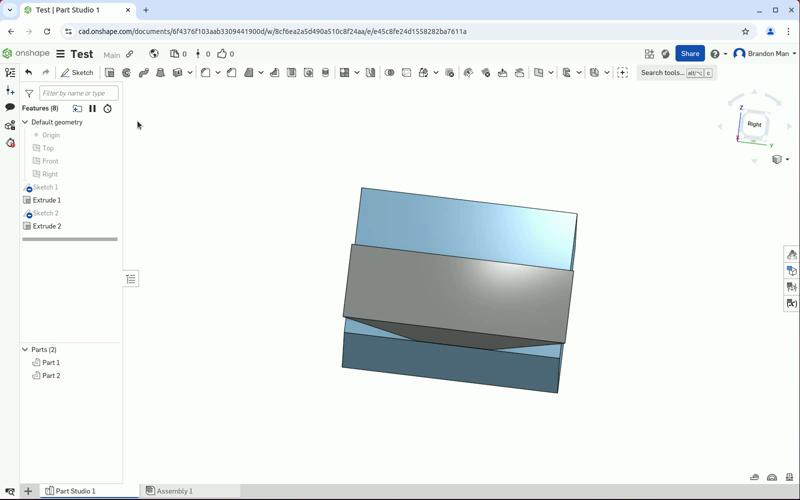
key(right, 3)
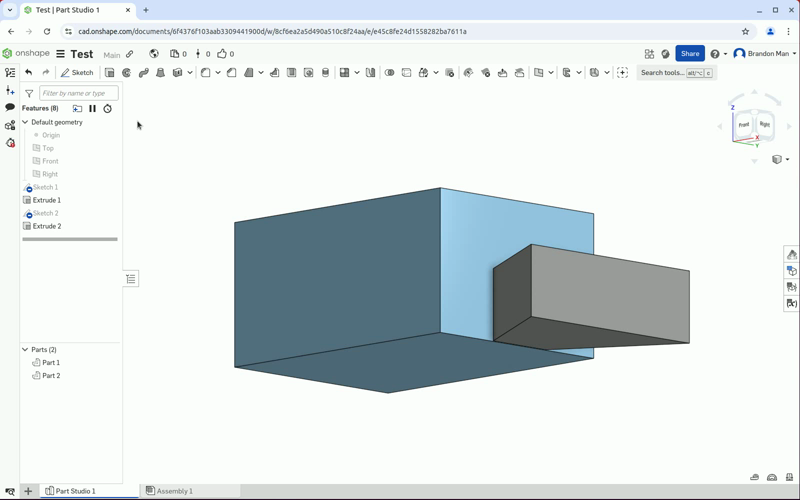
key(down, 3)
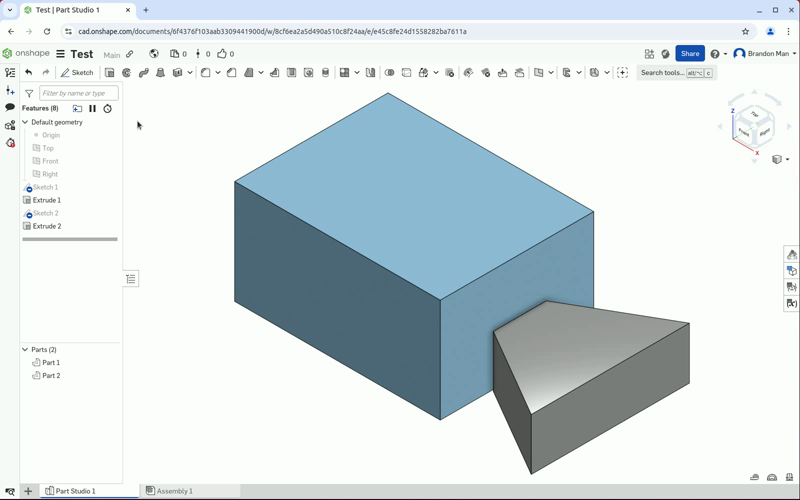
mouse_move(73, 189)
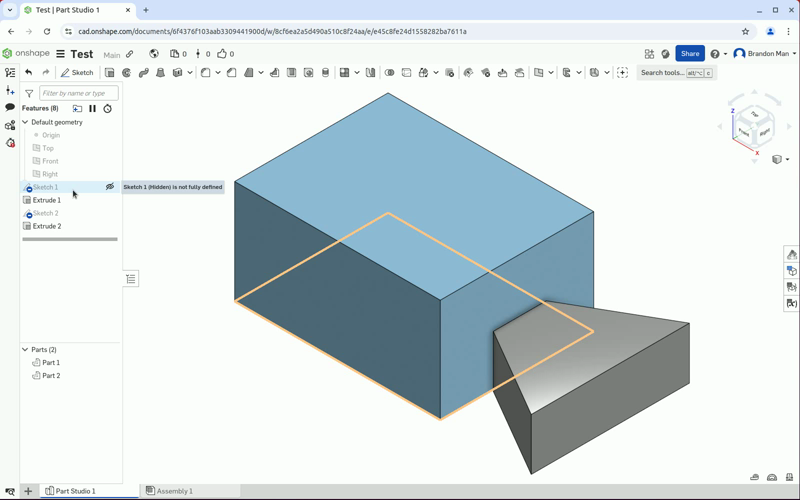
click(73, 189)